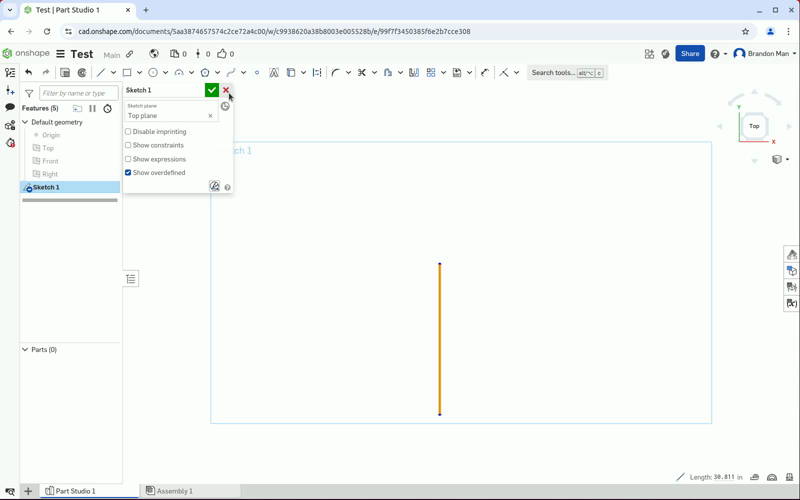
key(shift+h)
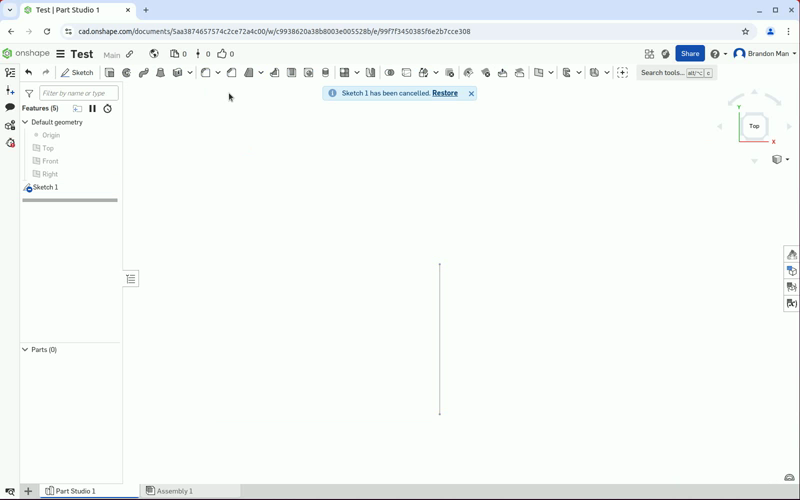
key(shift+s)
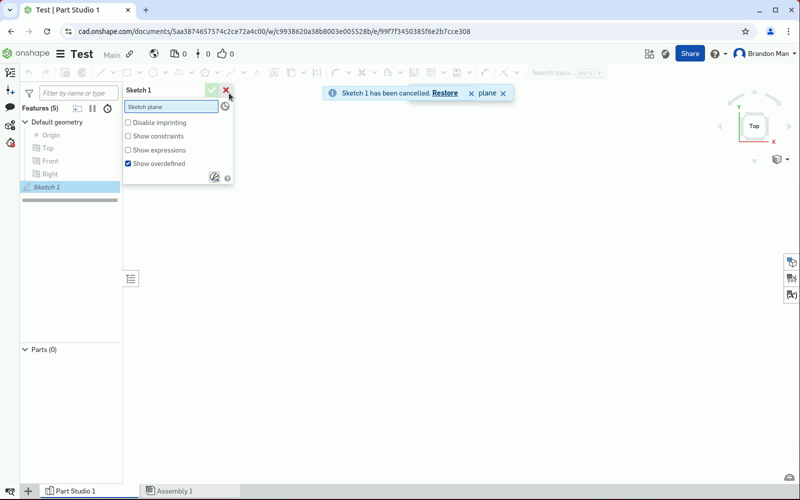
mouse_move(73, 150)
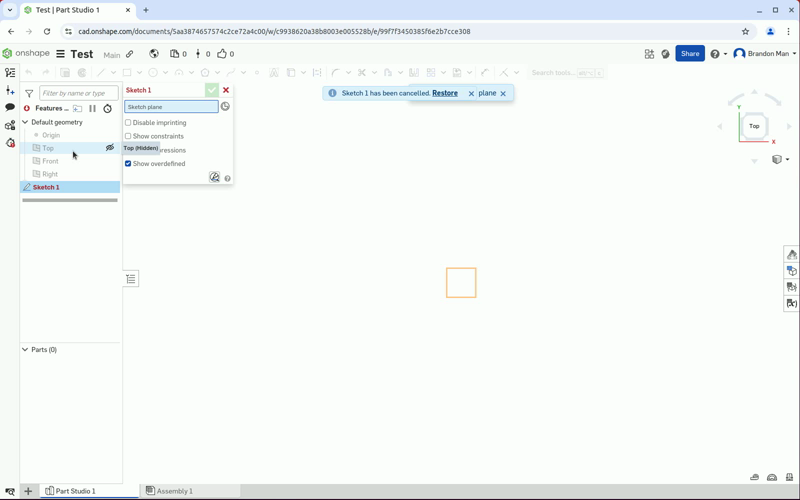
click(73, 150)
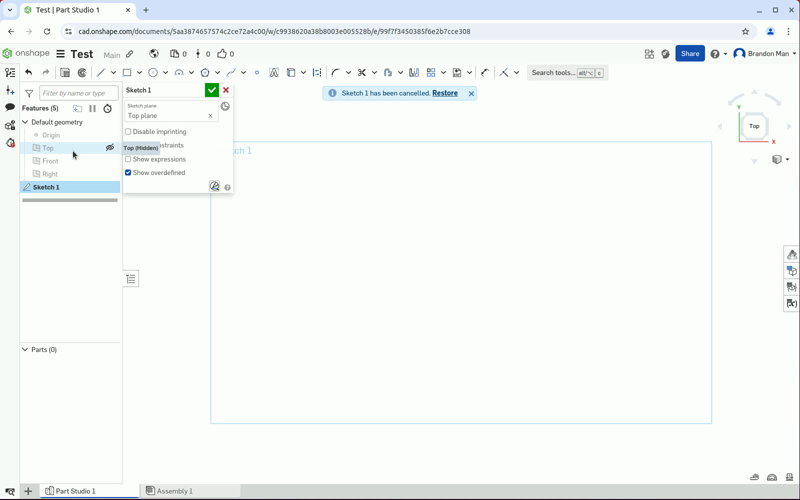
mouse_move(73, 352)
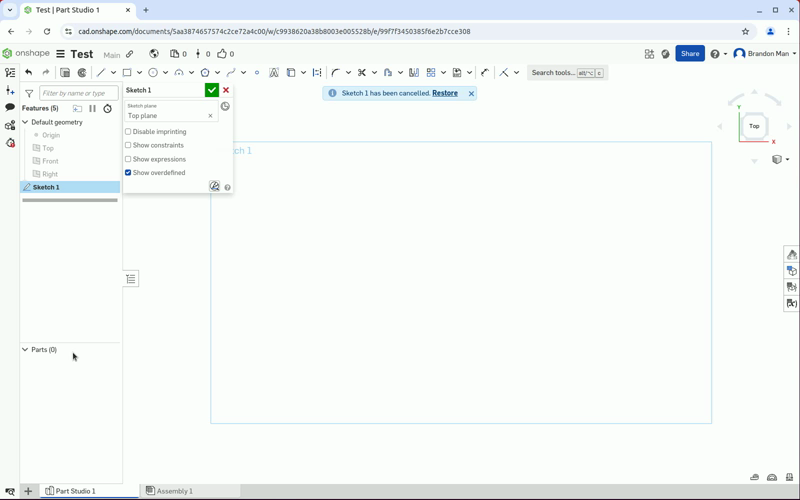
key(y)
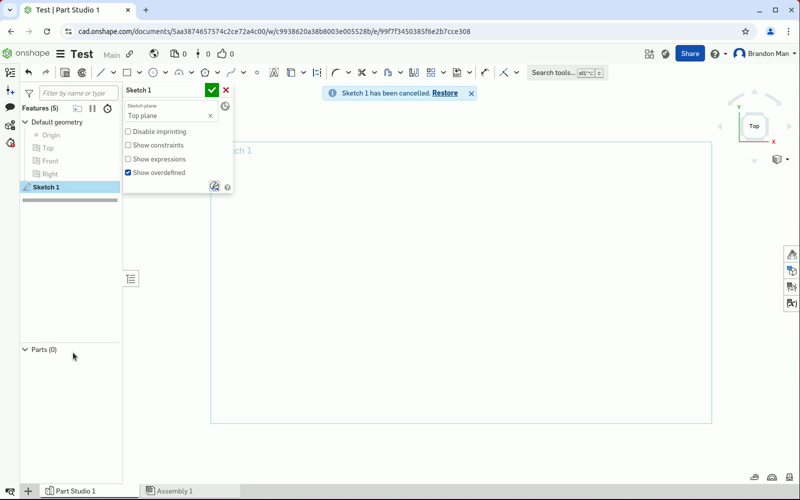
key(l)
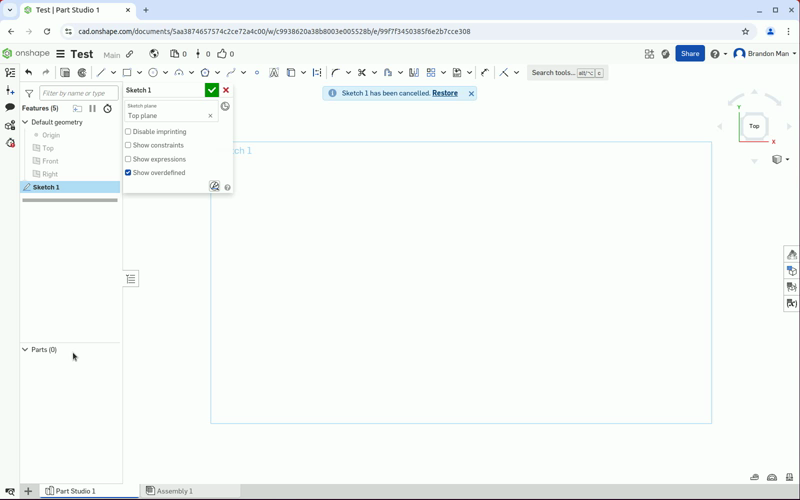
key_down(shift)
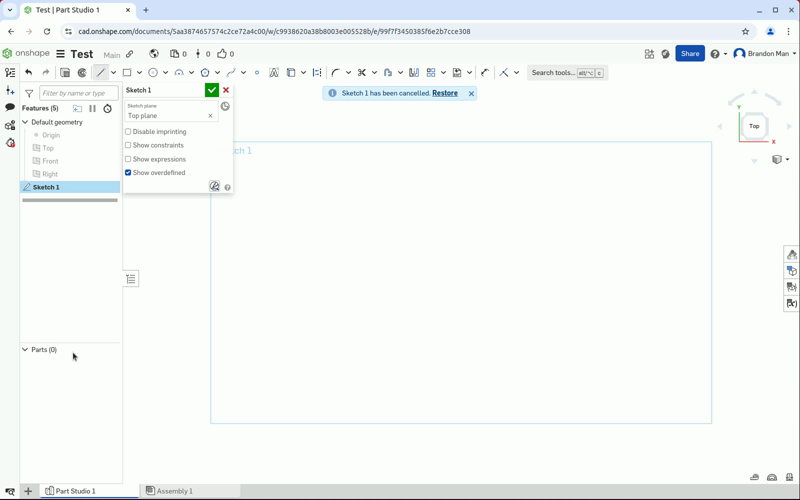
mouse_move(378, 345)
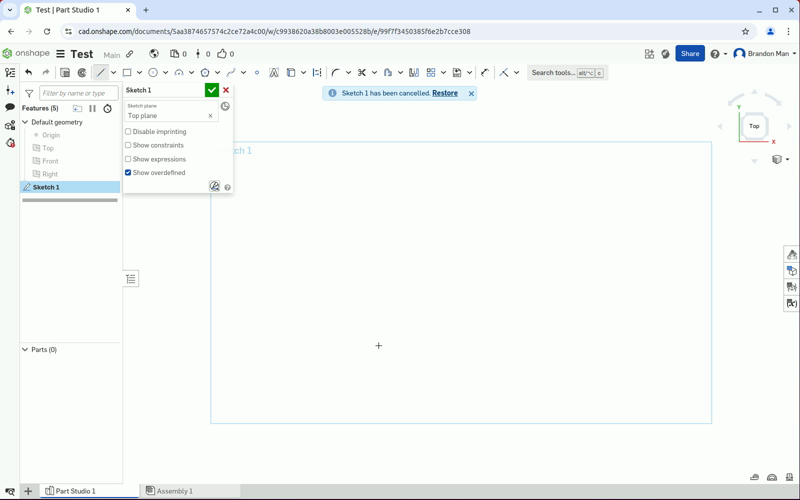
click(378, 345)
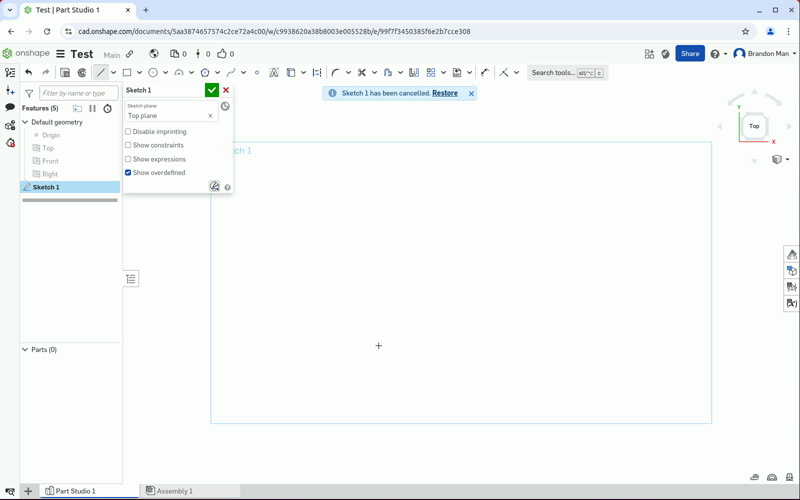
key_up(shift)
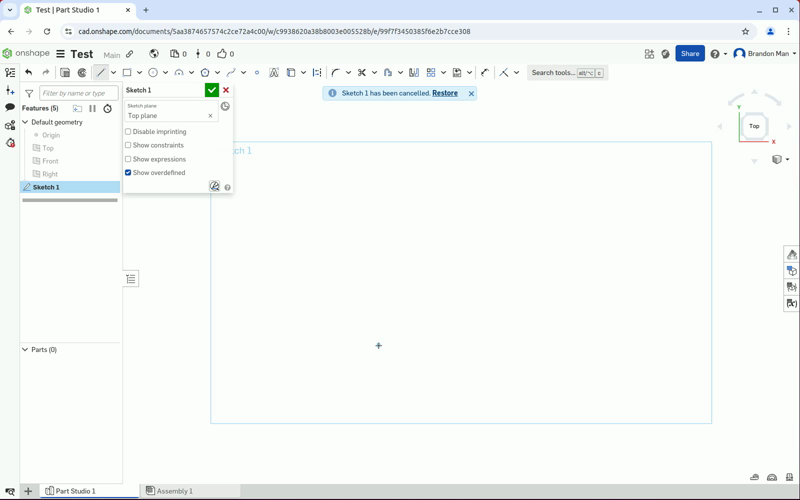
key_down(shift)
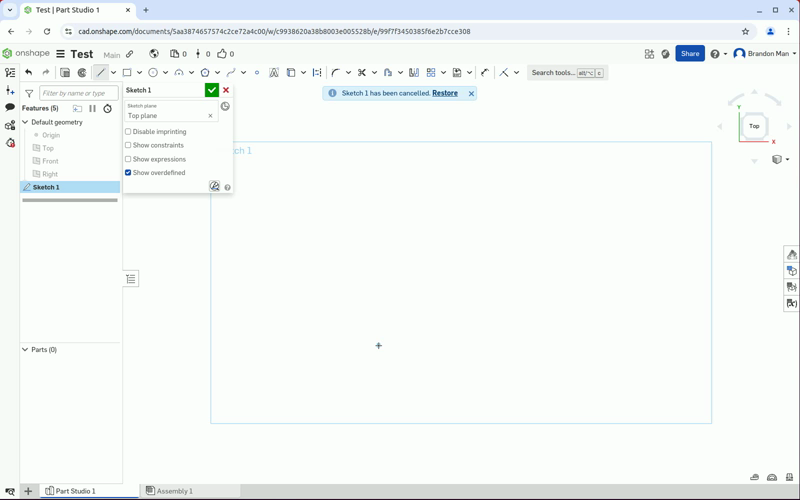
mouse_move(541, 345)
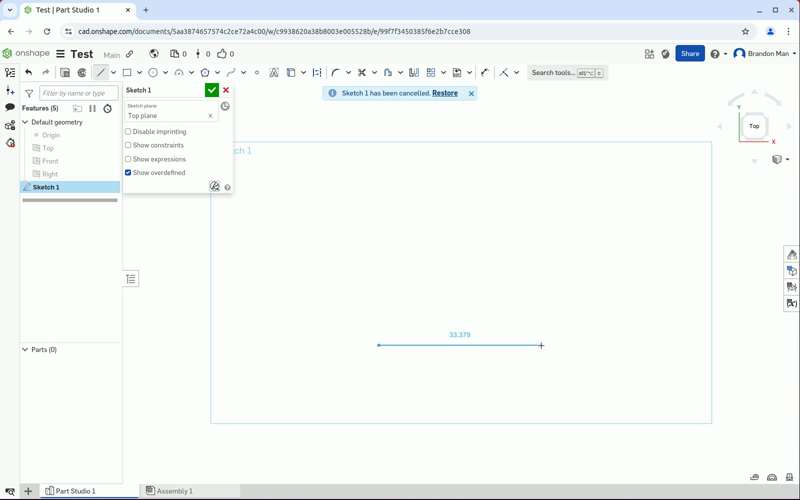
click(541, 345)
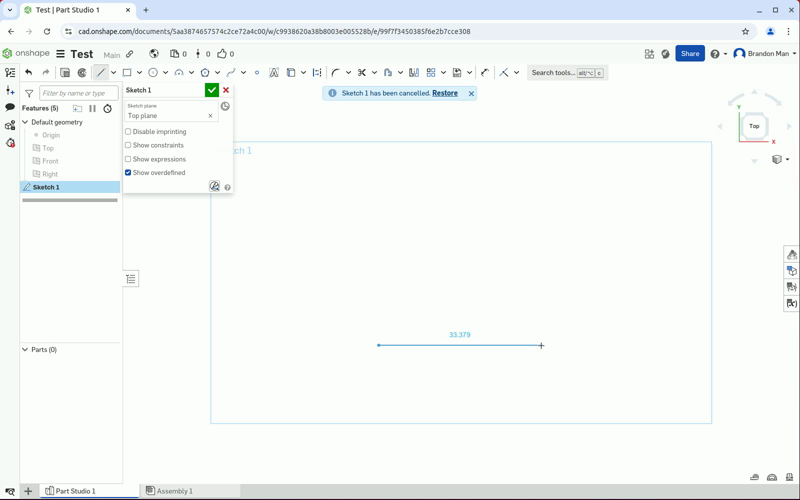
key_up(shift)
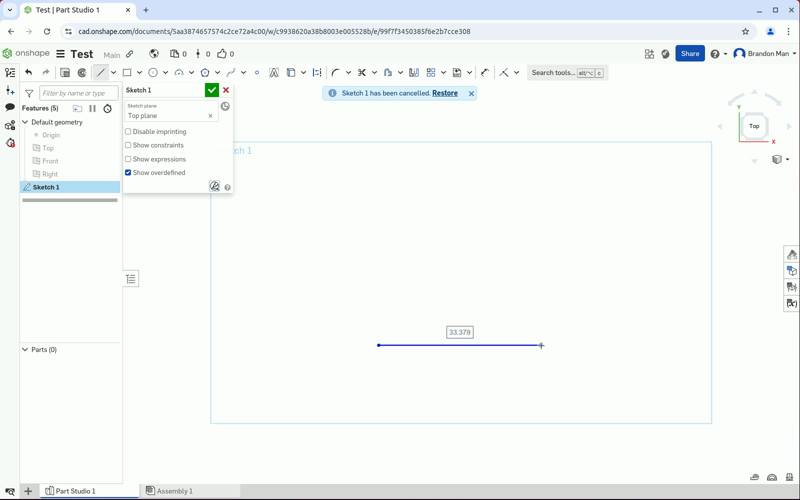
key_down(shift)
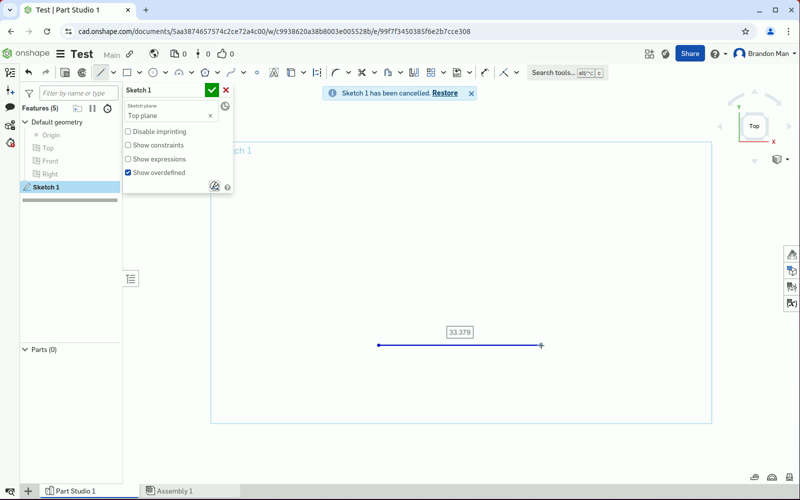
mouse_move(541, 283)
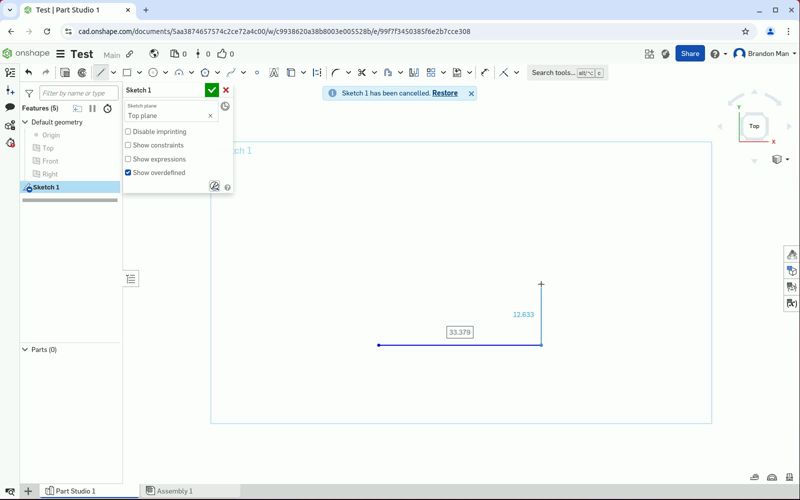
click(541, 283)
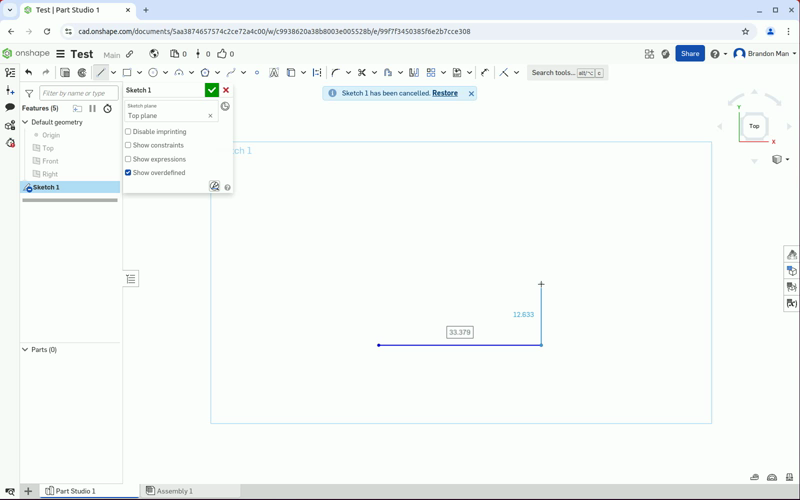
key_up(shift)
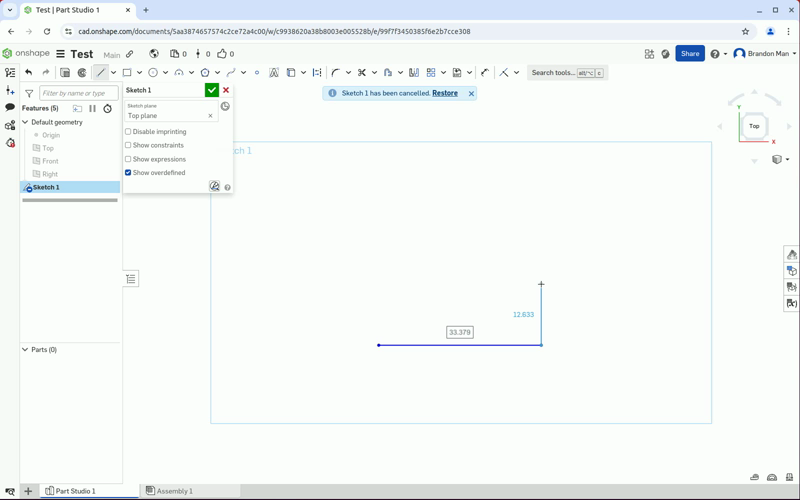
key_down(shift)
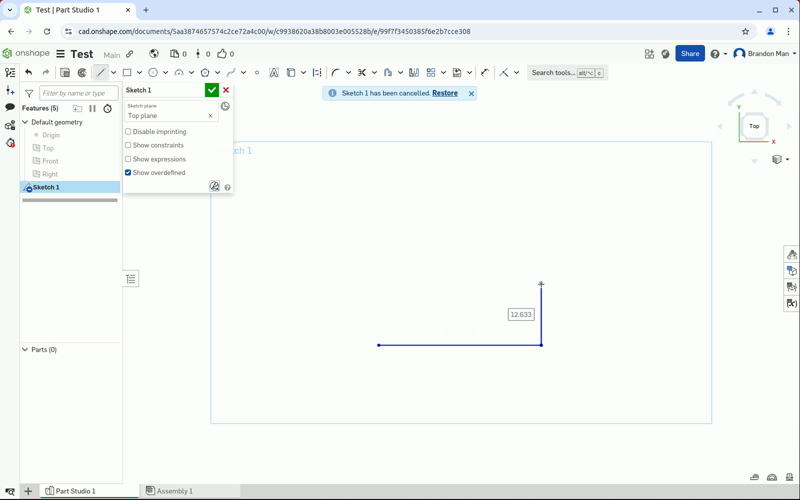
mouse_move(541, 222)
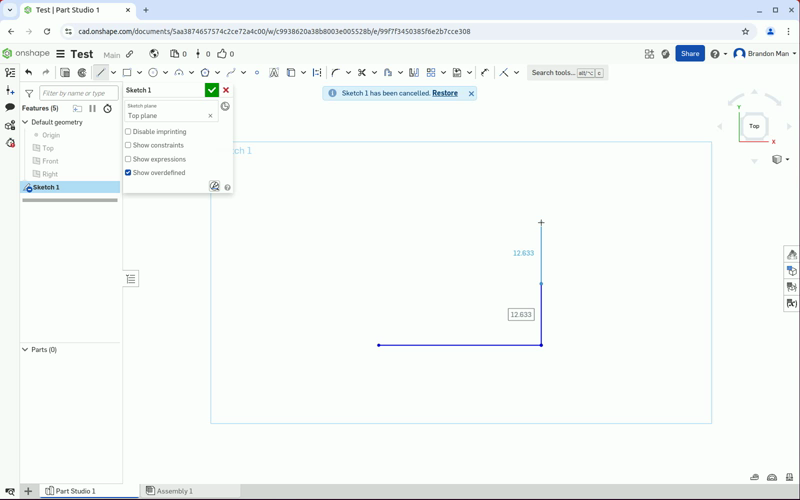
click(541, 222)
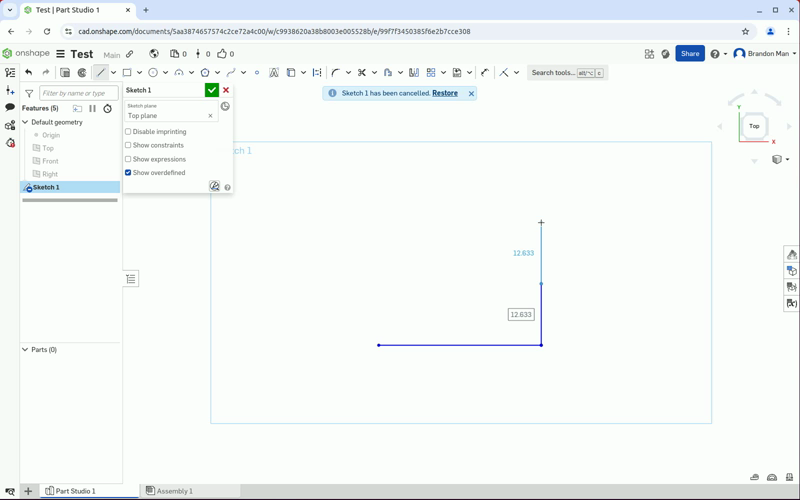
key_up(shift)
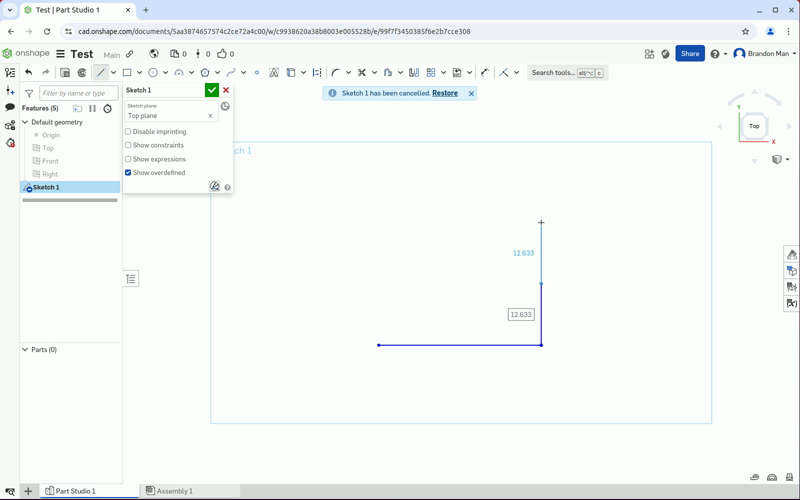
key_down(shift)
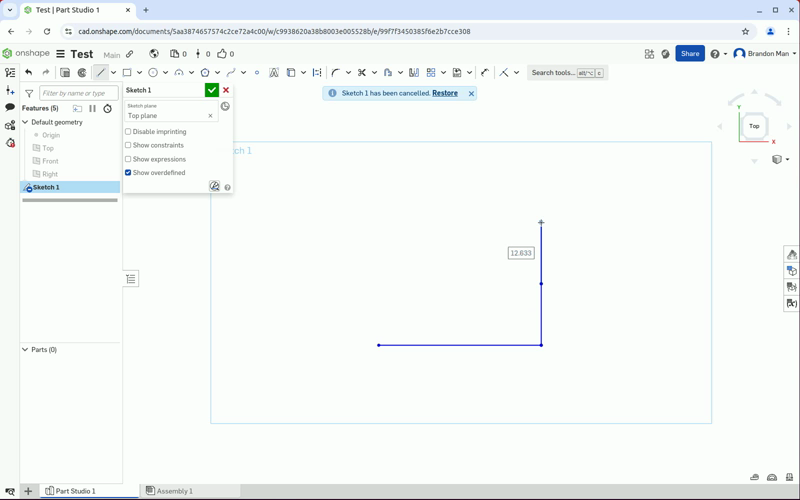
mouse_move(378, 222)
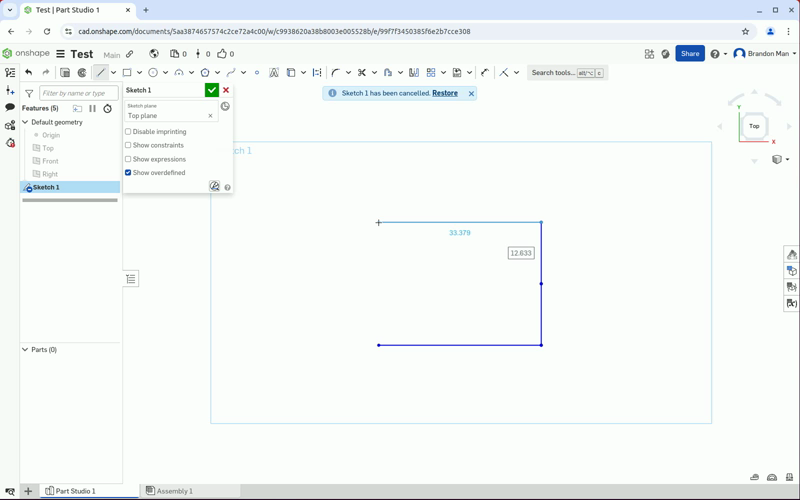
click(378, 222)
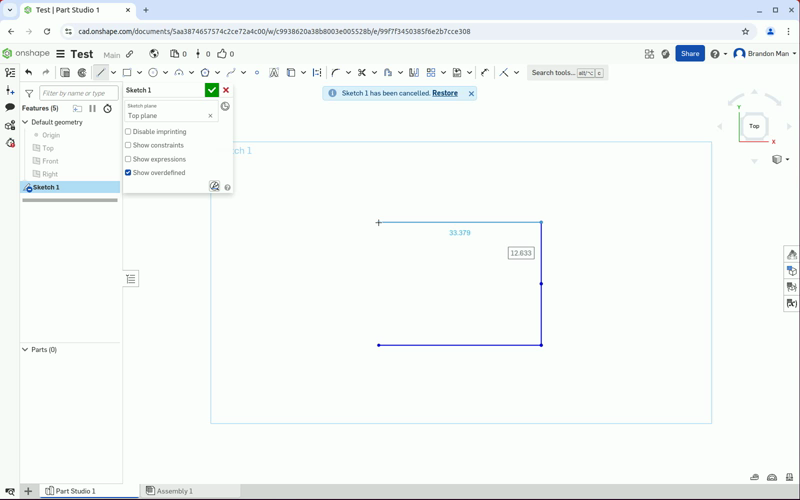
key_up(shift)
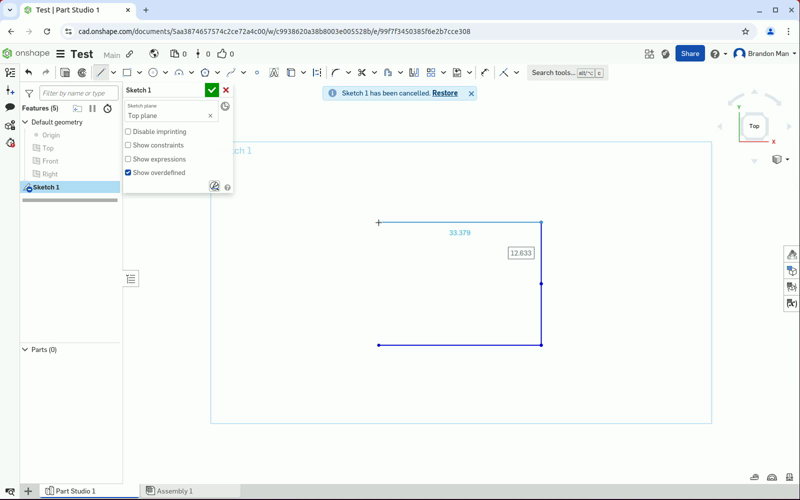
key_down(shift)
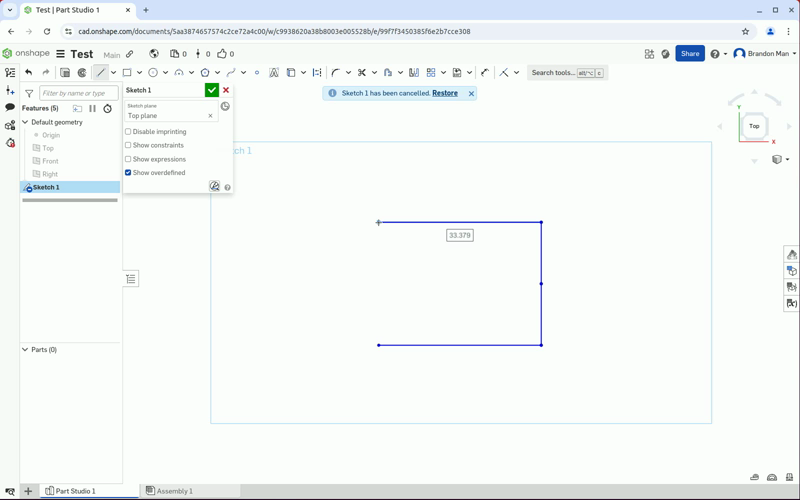
mouse_move(408, 222)
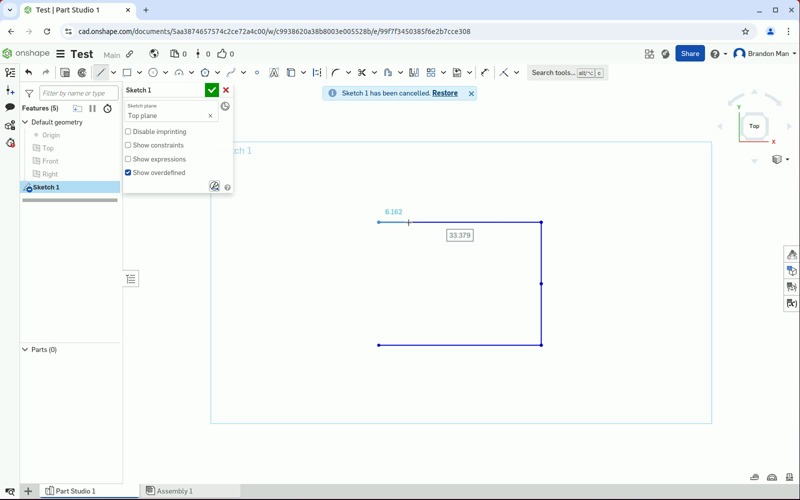
mouse_move(378, 276)
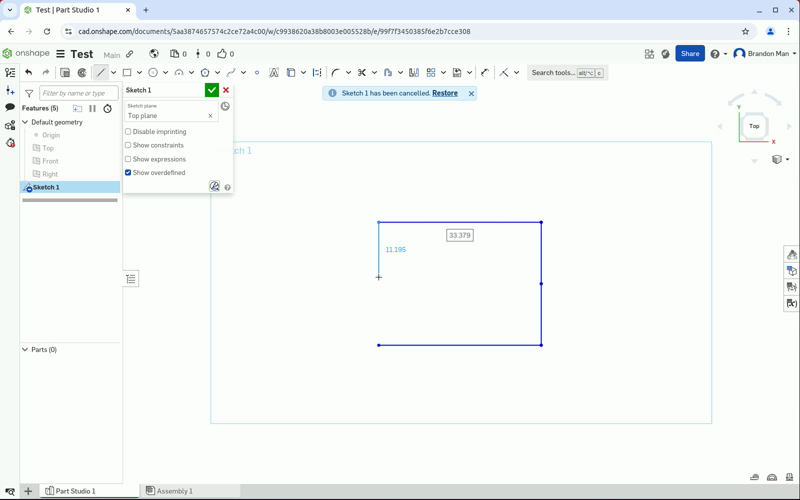
click(378, 276)
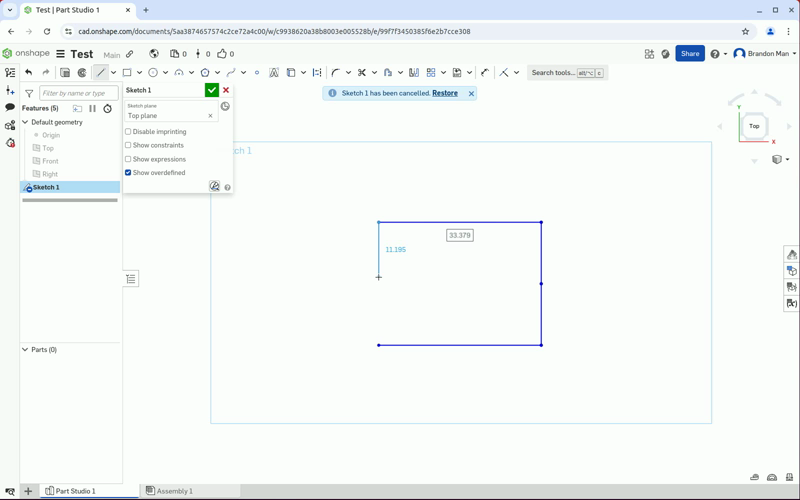
key_up(shift)
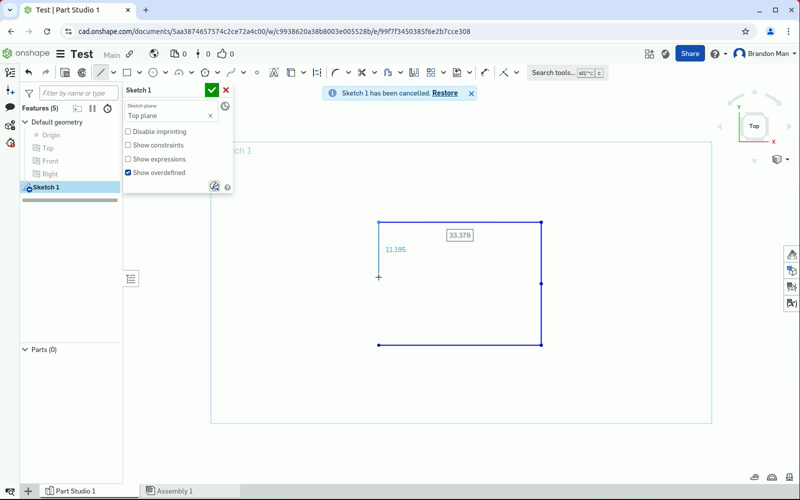
key_down(shift)
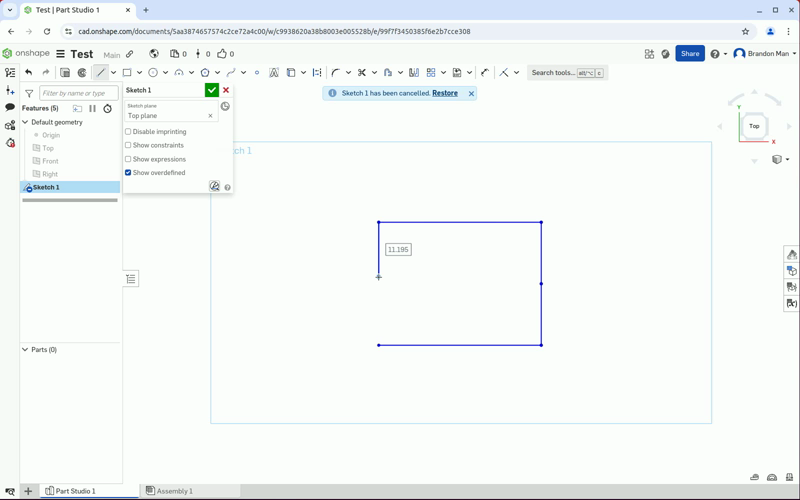
mouse_move(378, 345)
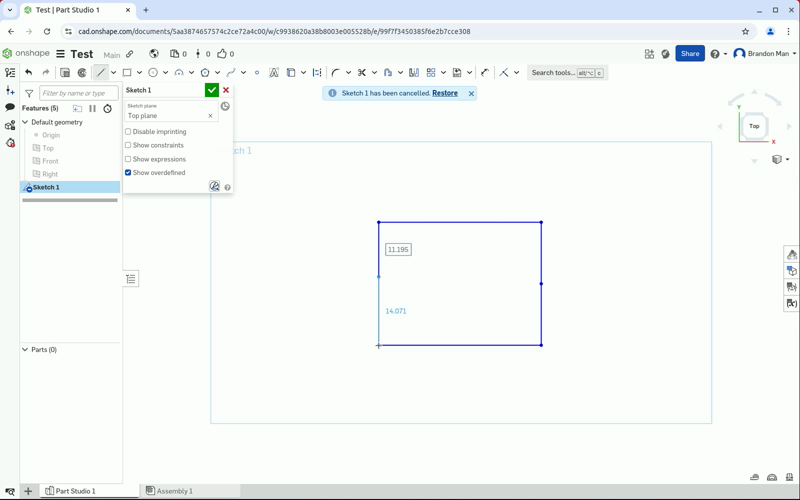
key_up(shift)
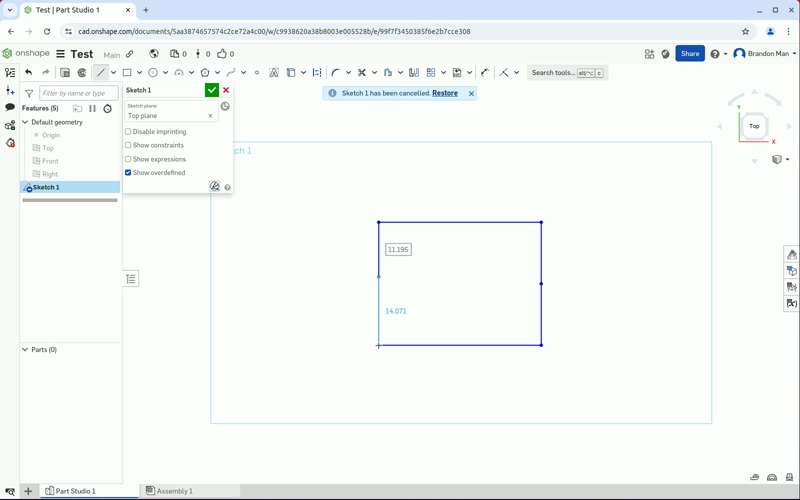
click(378, 345)
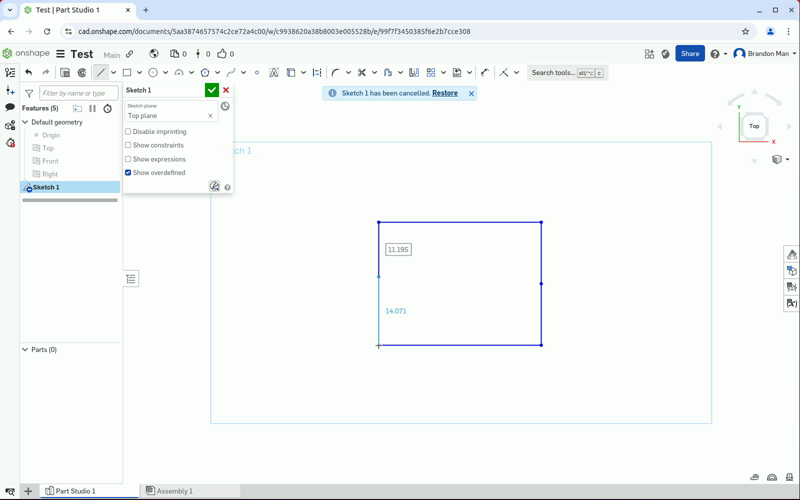
key(esc)
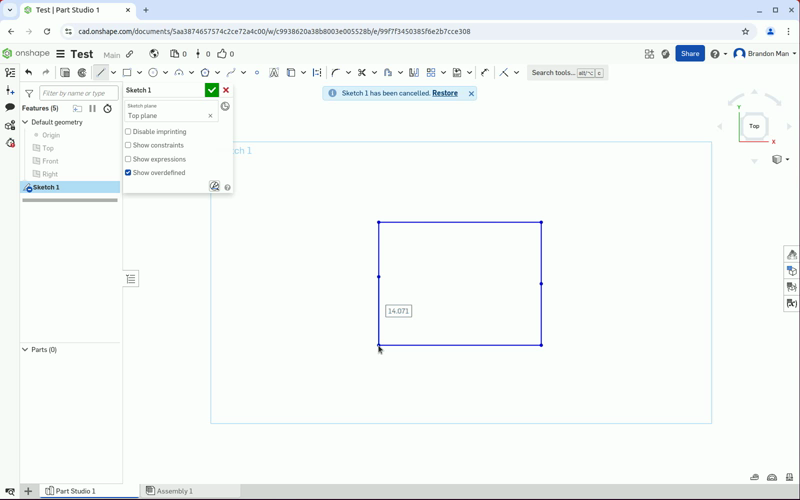
mouse_move(503, 305)
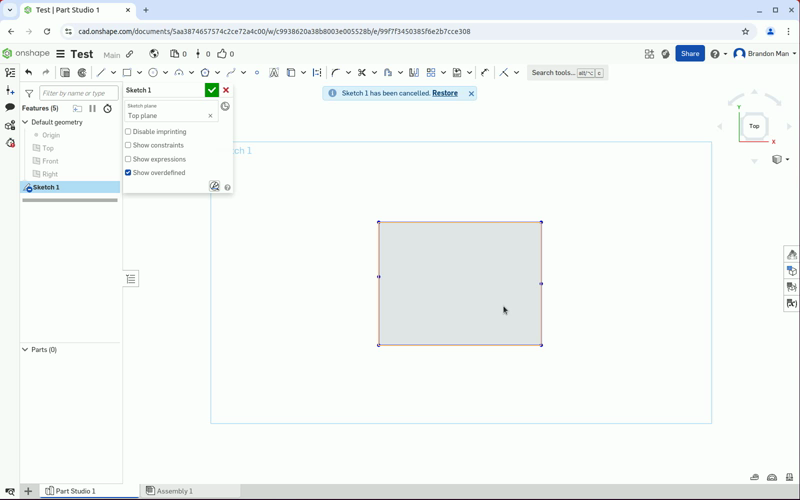
click(503, 305)
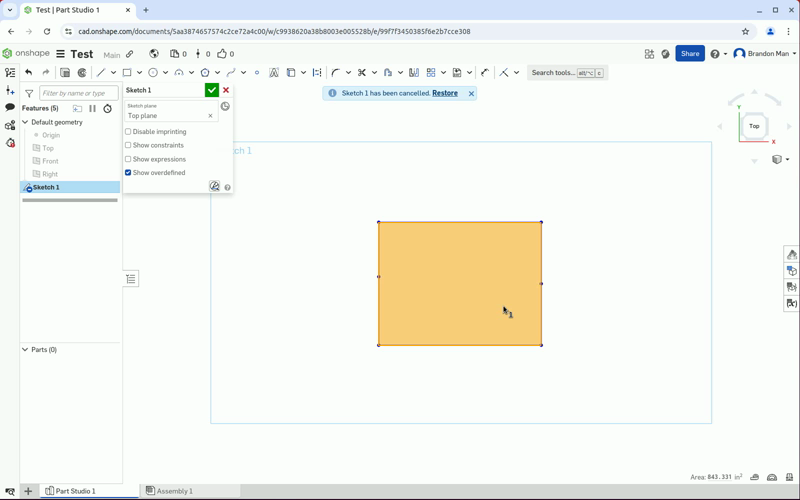
mouse_move(73, 352)
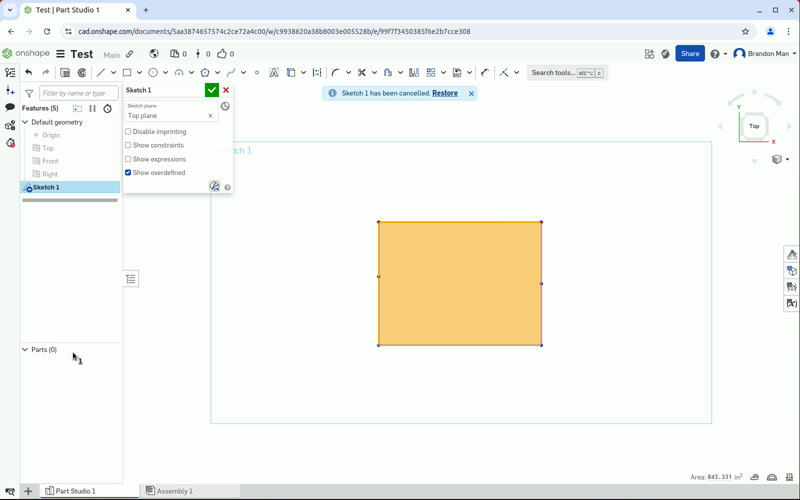
key(shift+y)
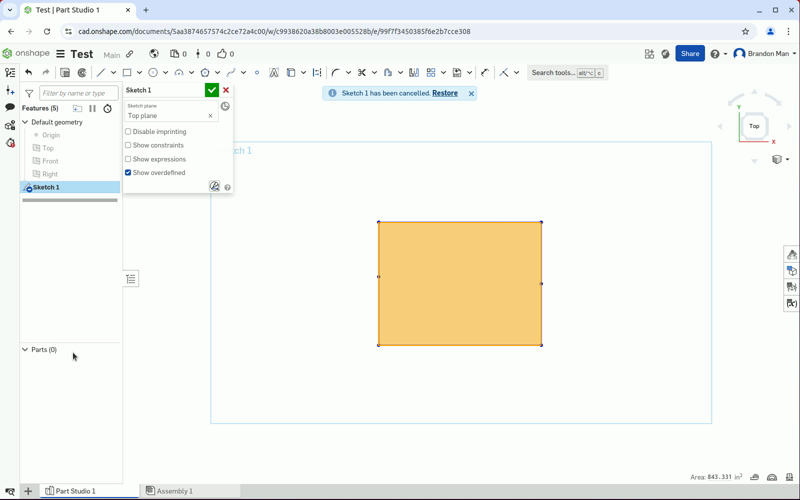
key(shift+e)
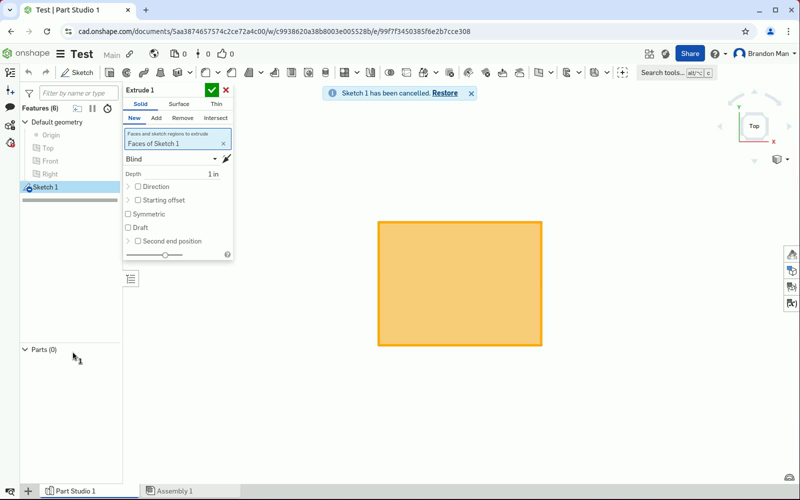
mouse_move(143, 106)
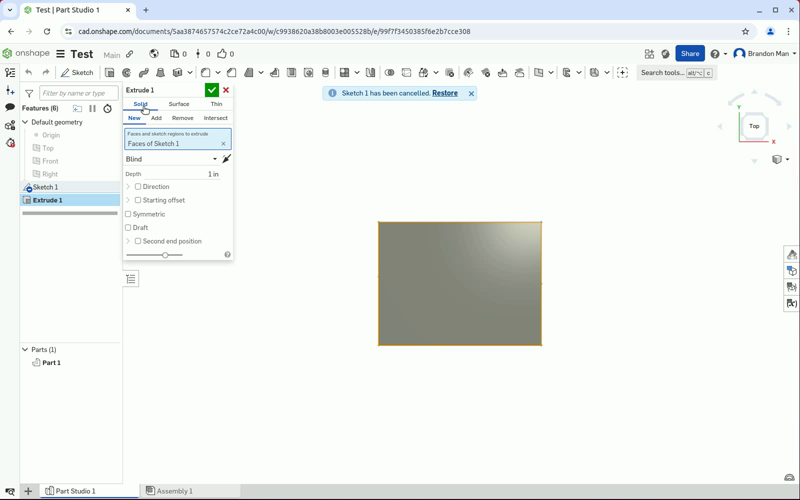
click(143, 106)
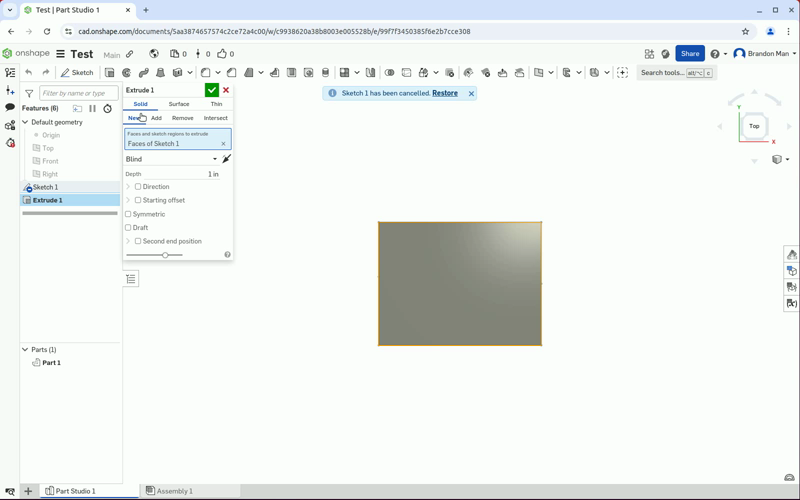
mouse_move(137, 120)
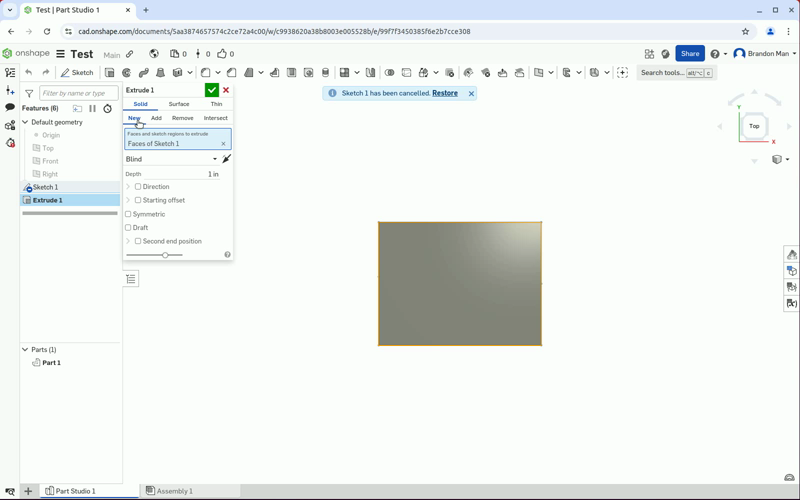
click(137, 120)
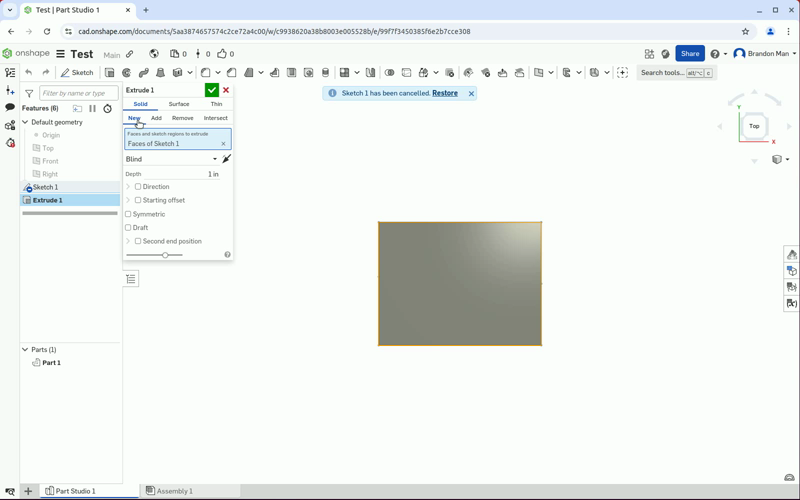
key(tab, 4)
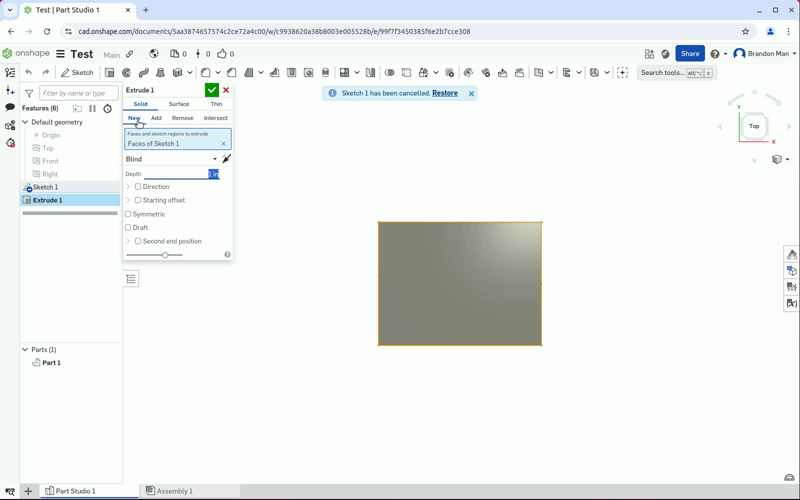
text(9.628)
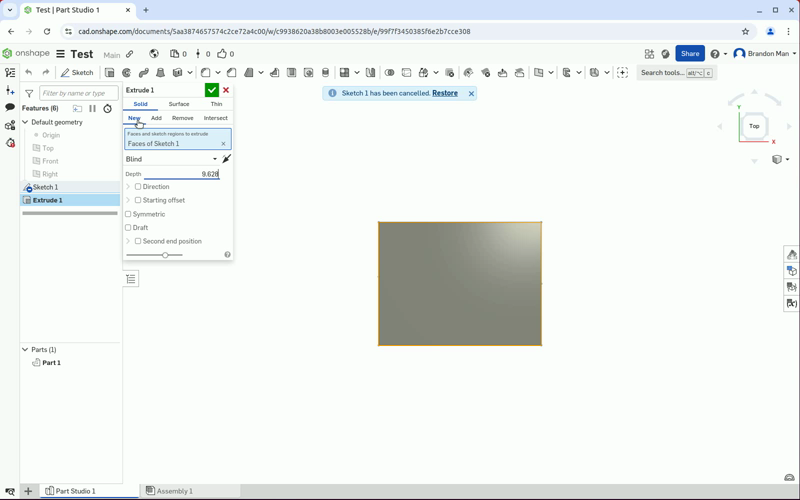
key(enter)
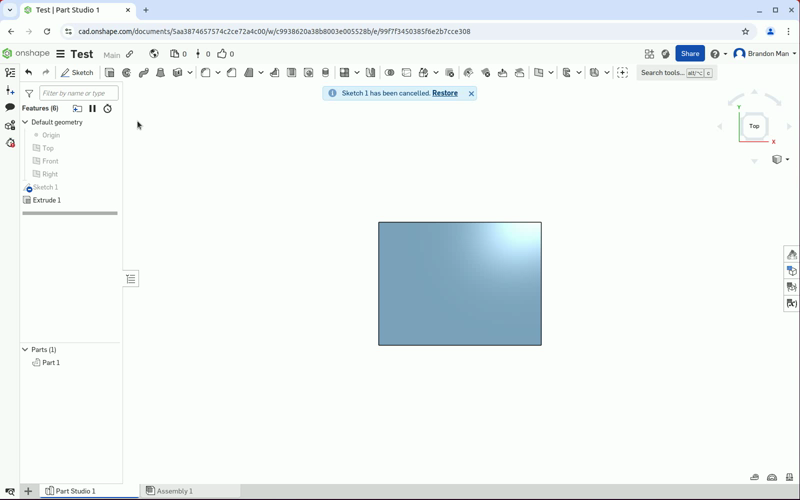
key(shift+h)
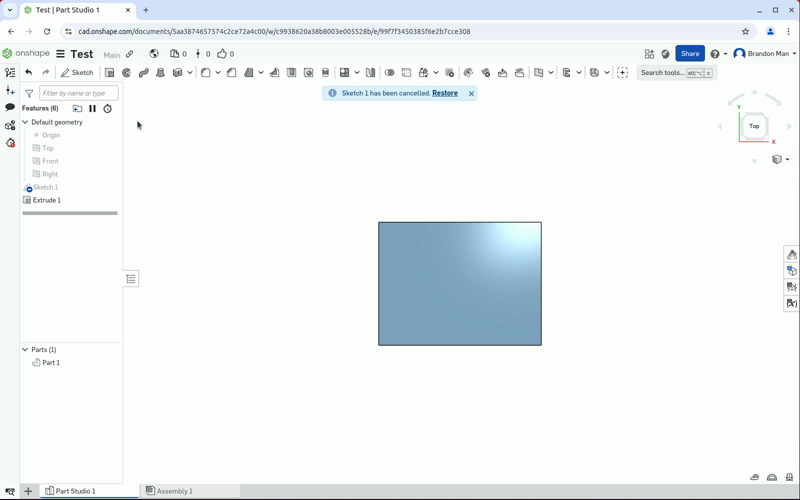
key(shift+h)
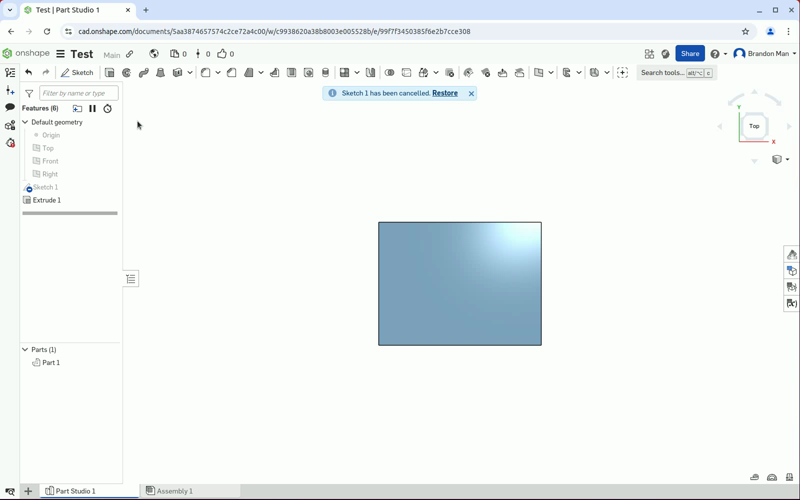
mouse_move(73, 189)
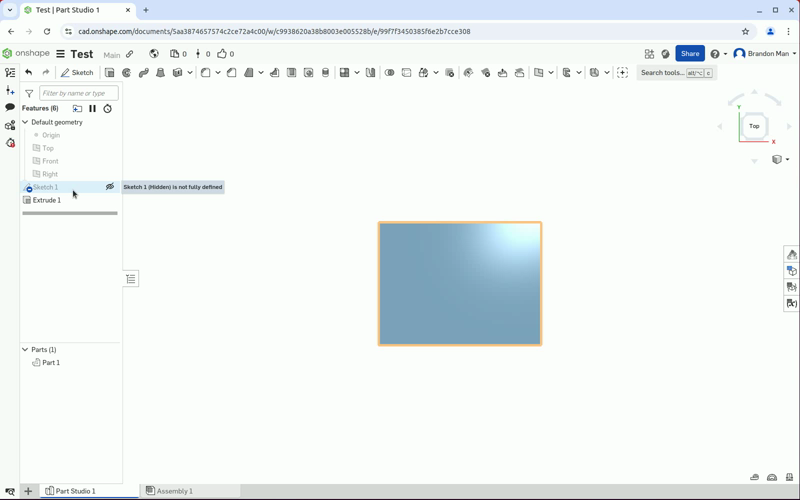
click(73, 189)
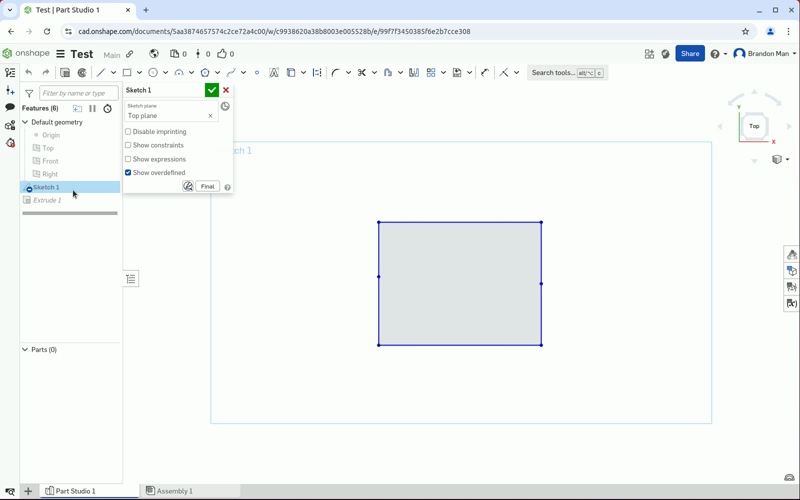
mouse_move(229, 92)
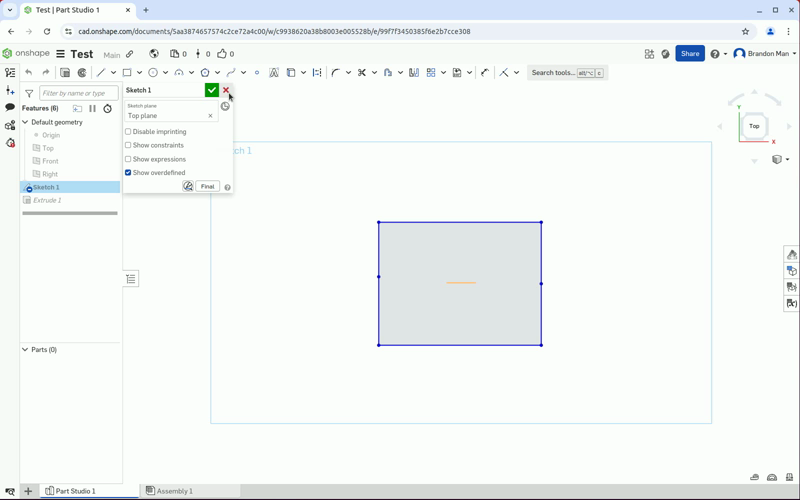
click(229, 92)
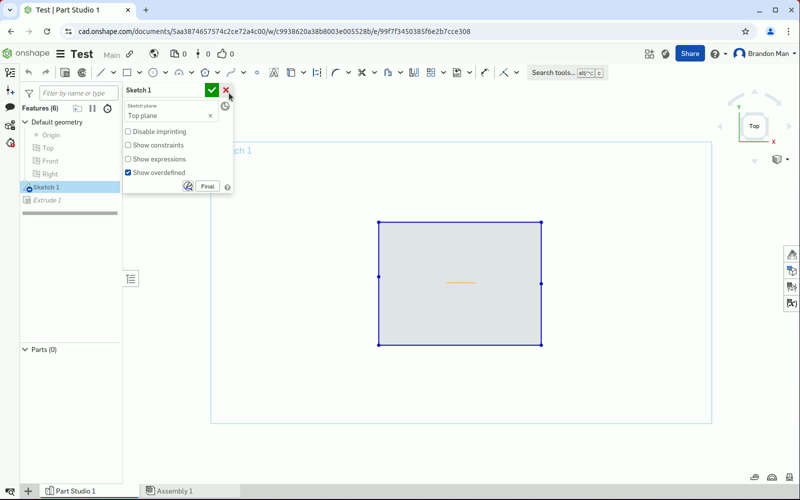
key(shift+s)
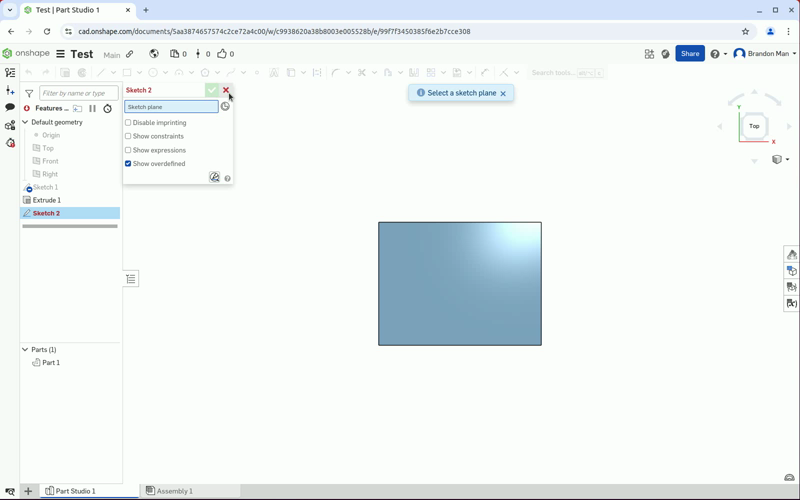
mouse_move(73, 150)
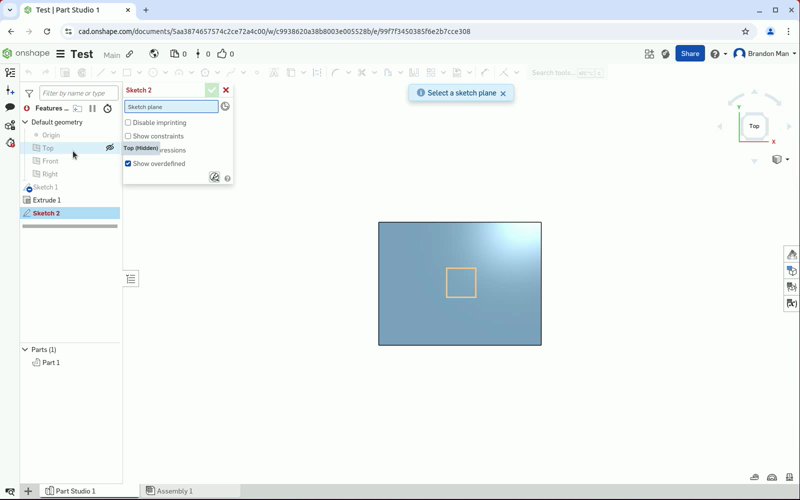
click(73, 150)
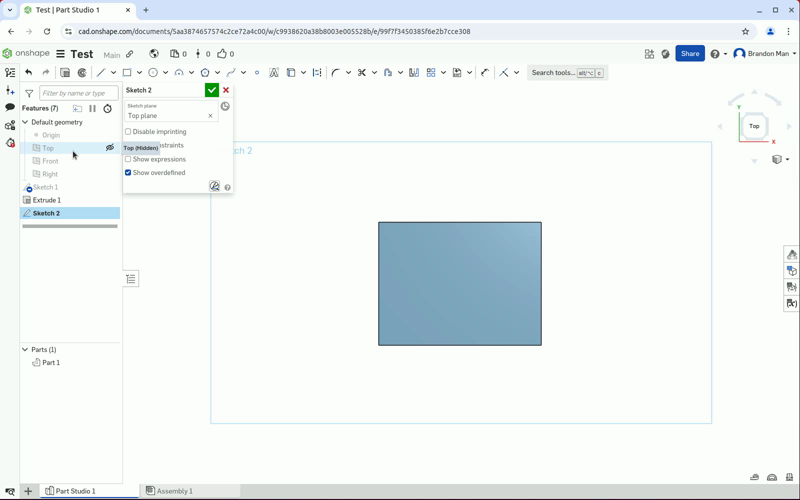
mouse_move(73, 352)
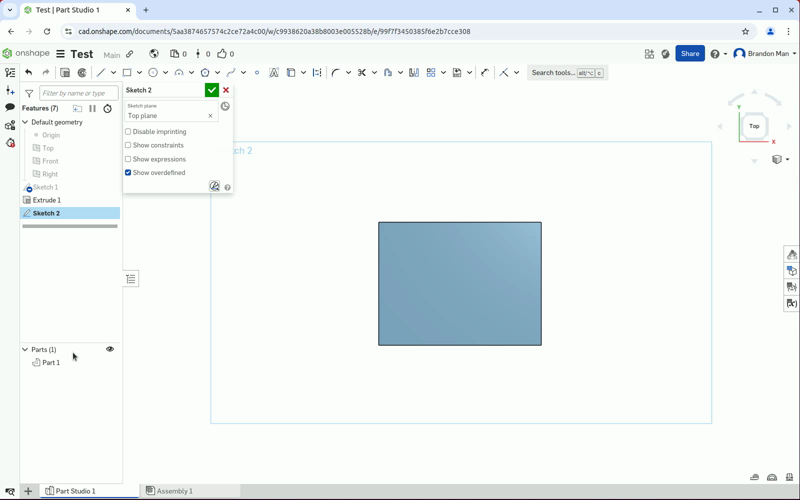
key(y)
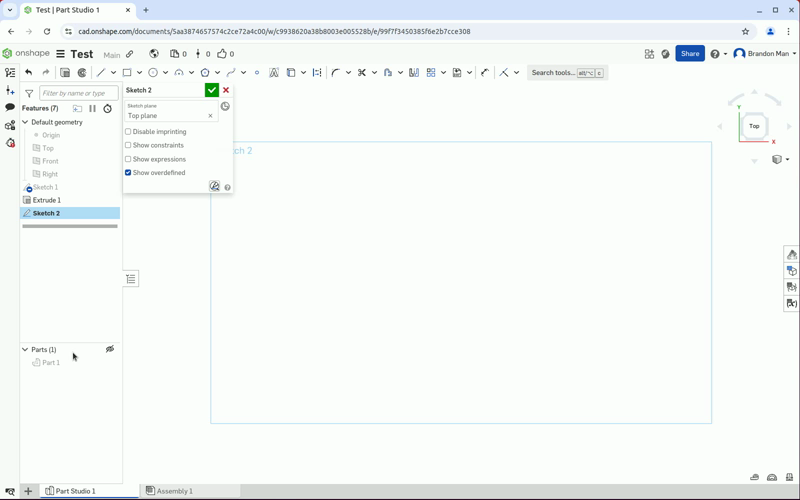
key(a)
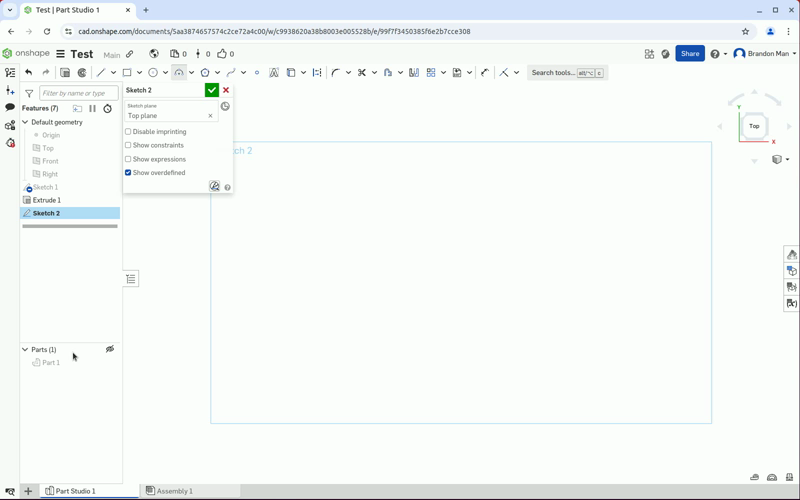
key_down(shift)
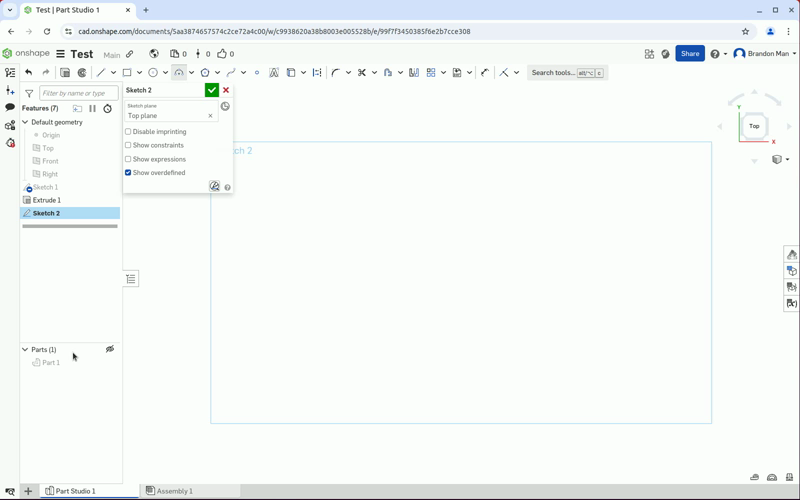
mouse_move(378, 275)
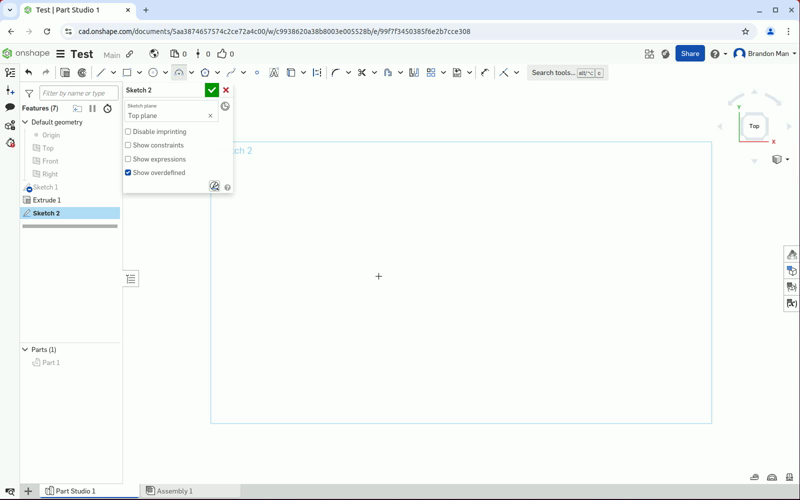
click(378, 275)
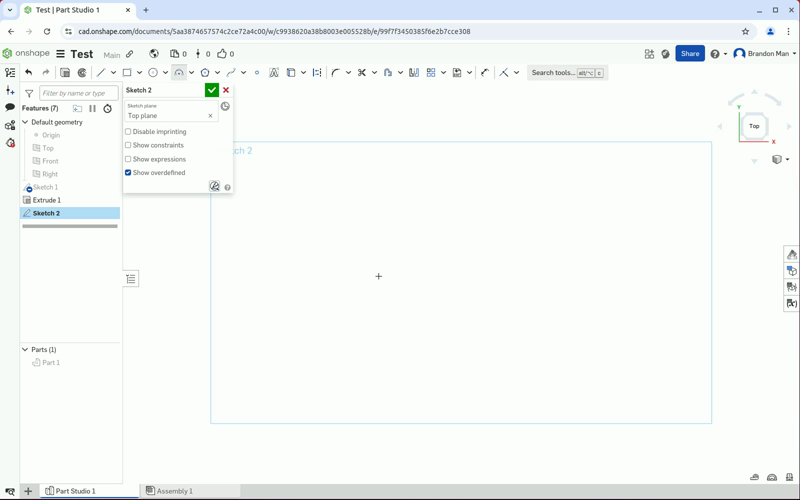
key_up(shift)
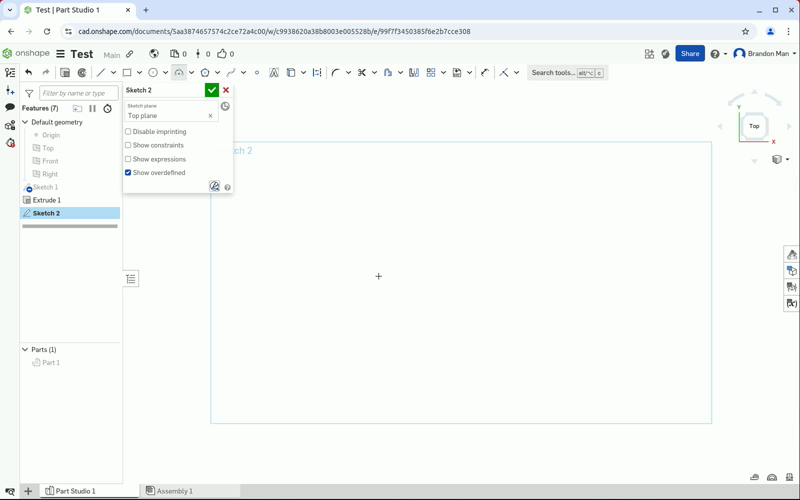
key_down(shift)
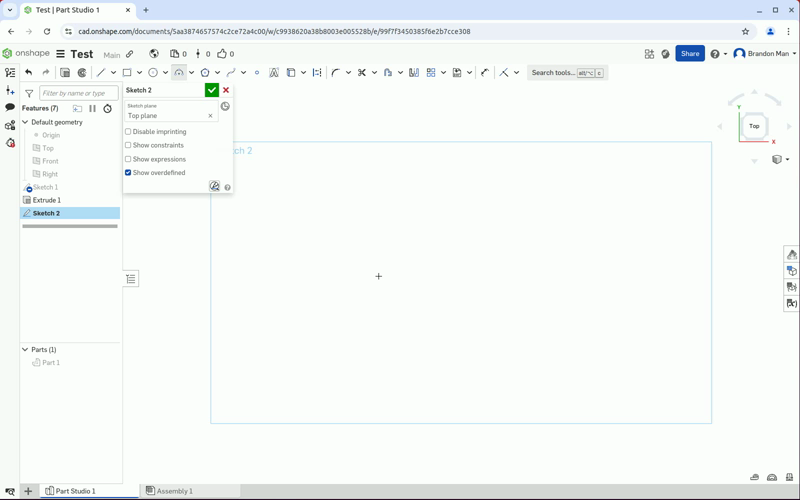
mouse_move(378, 221)
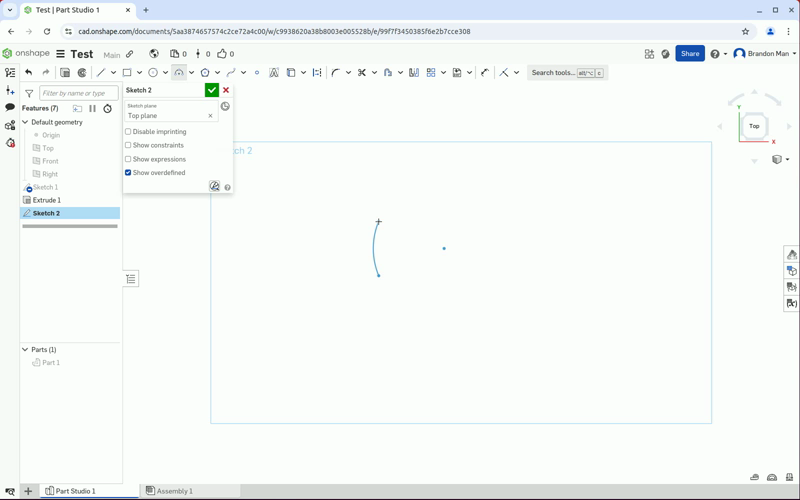
click(378, 221)
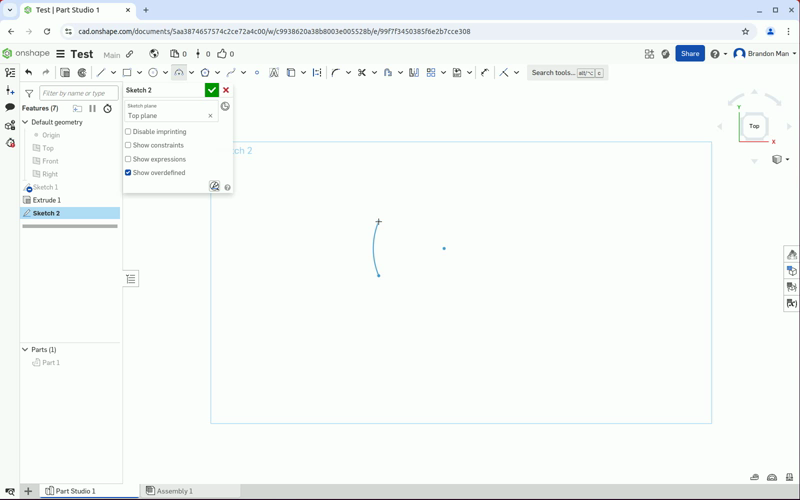
mouse_move(405, 248)
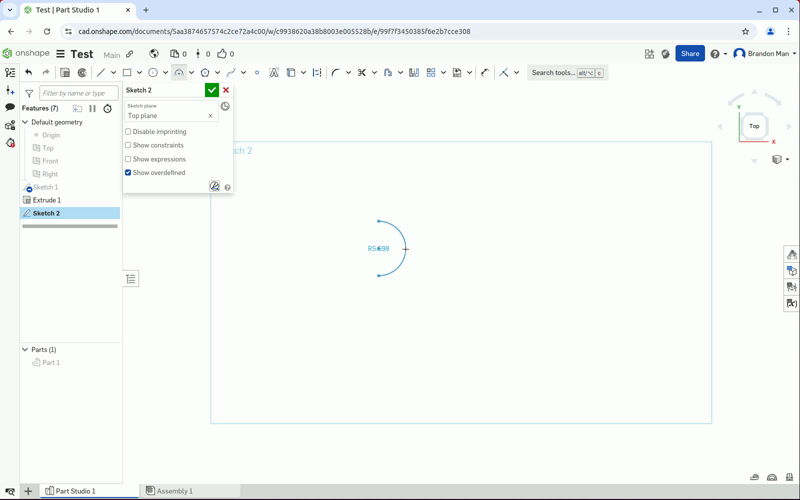
click(405, 248)
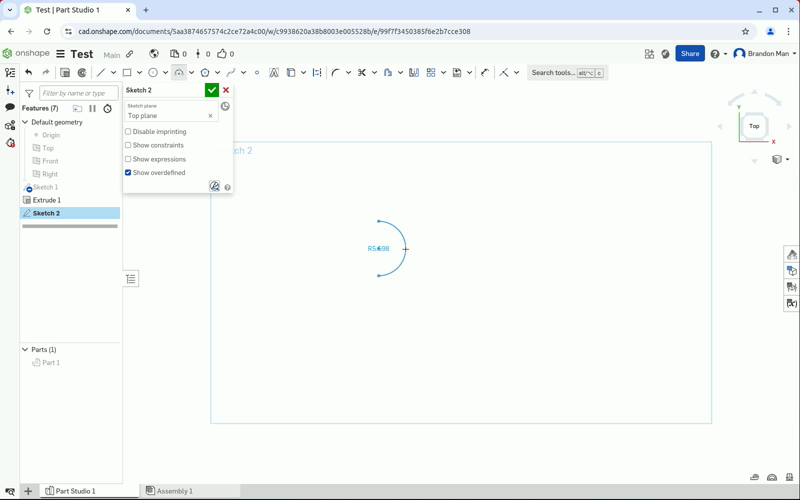
key_up(shift)
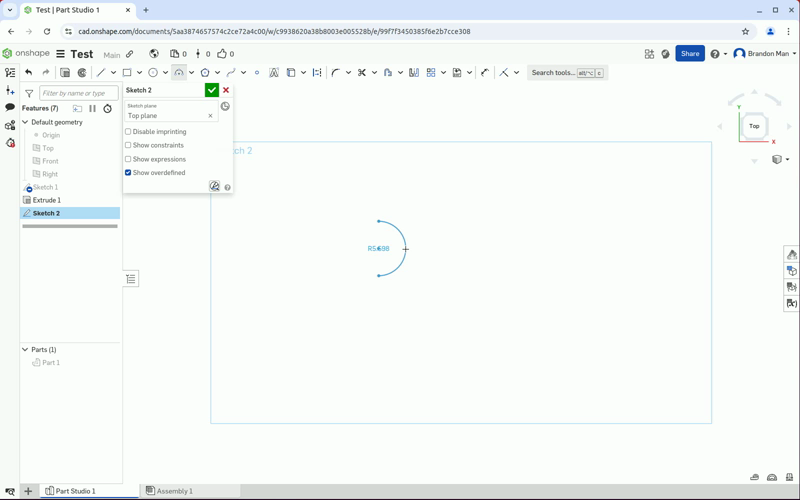
key(esc)
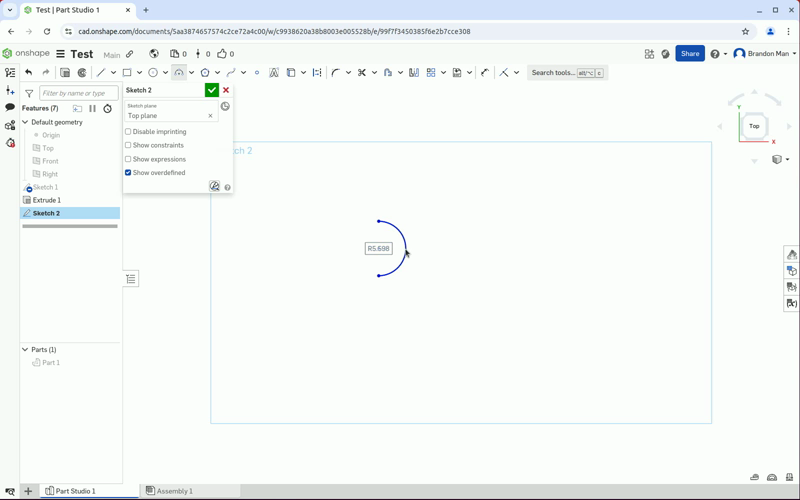
key(l)
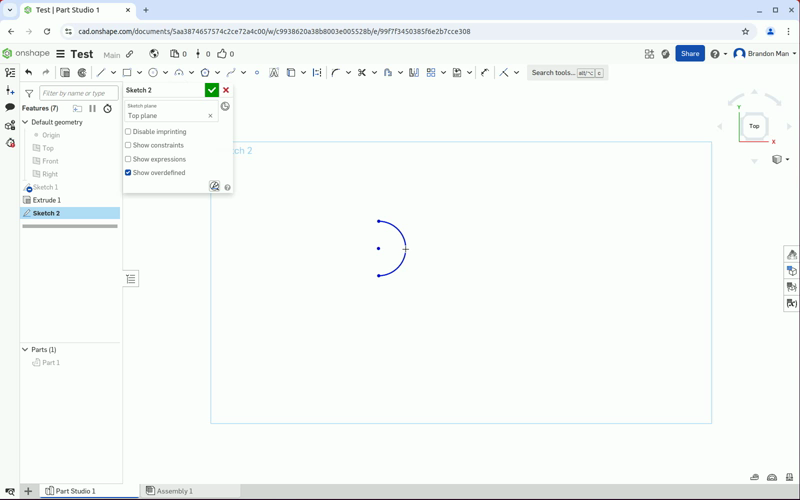
mouse_move(378, 221)
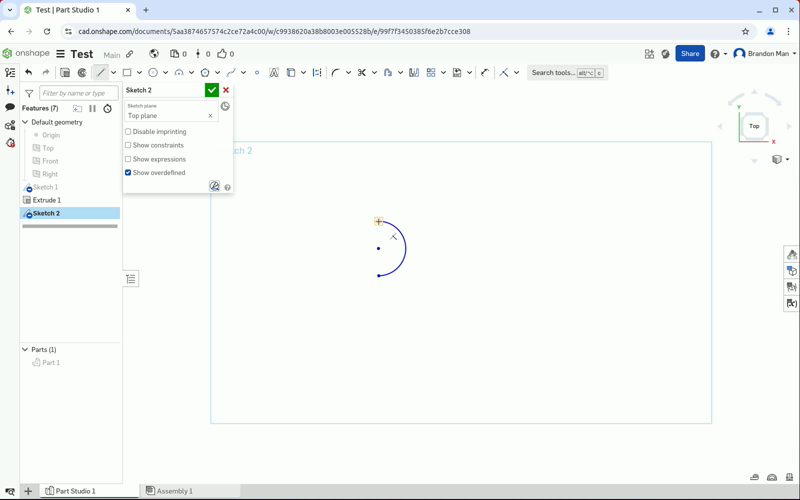
click(378, 221)
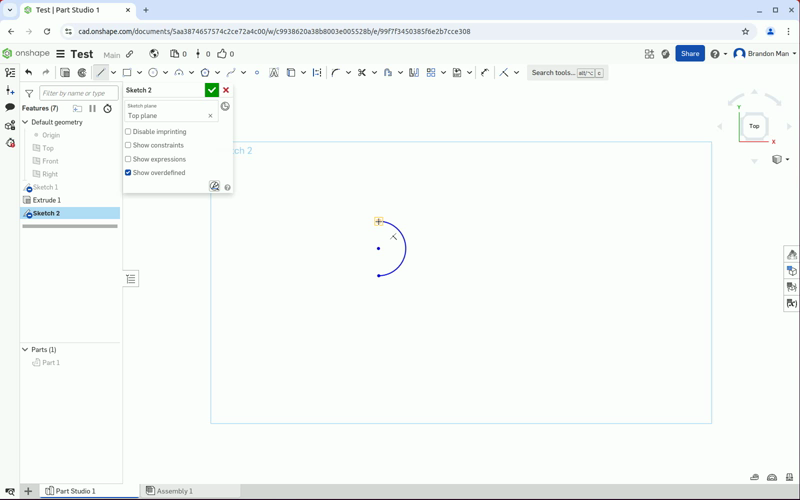
mouse_move(408, 221)
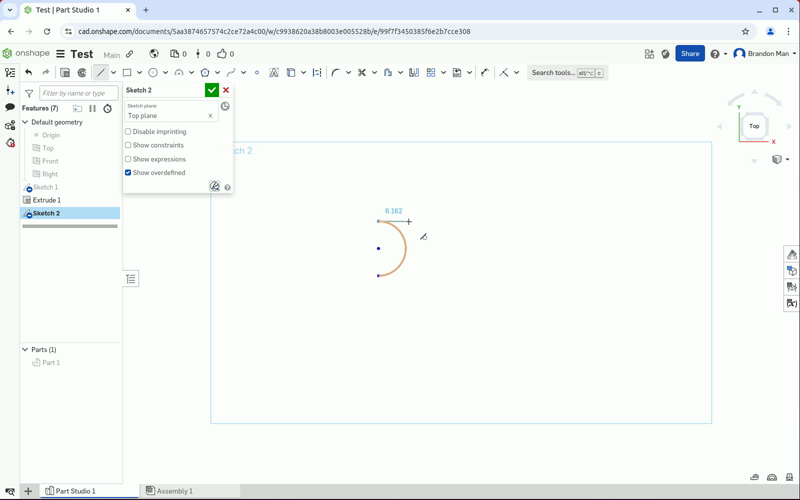
key_down(shift)
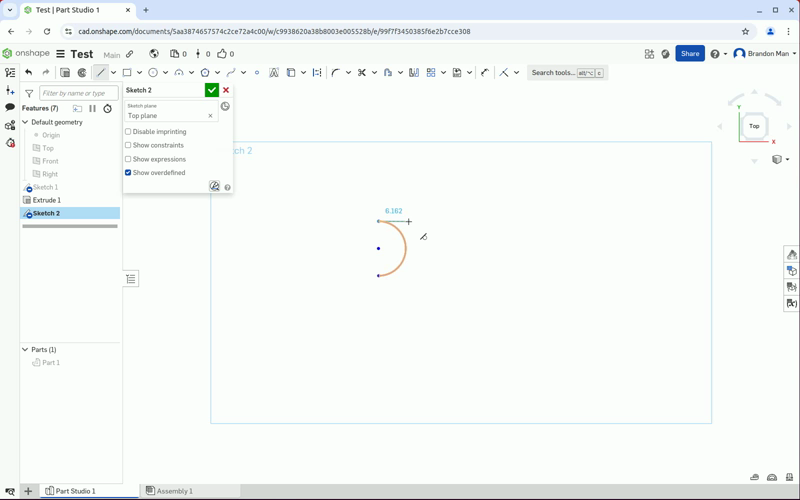
mouse_move(378, 275)
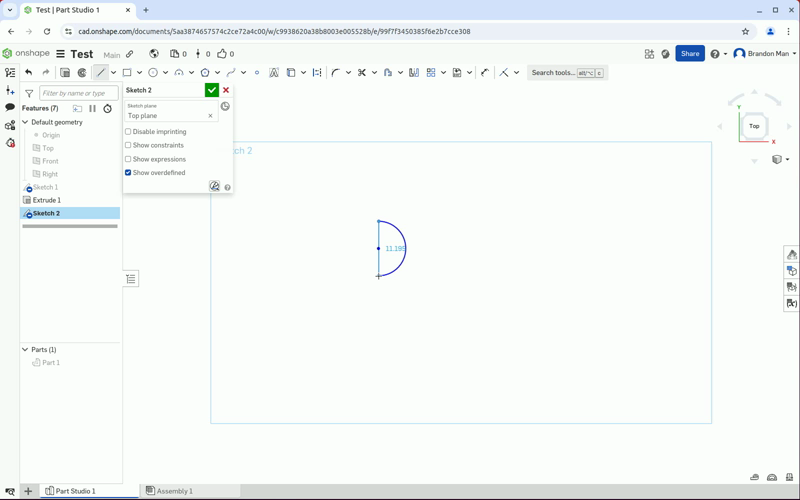
key_up(shift)
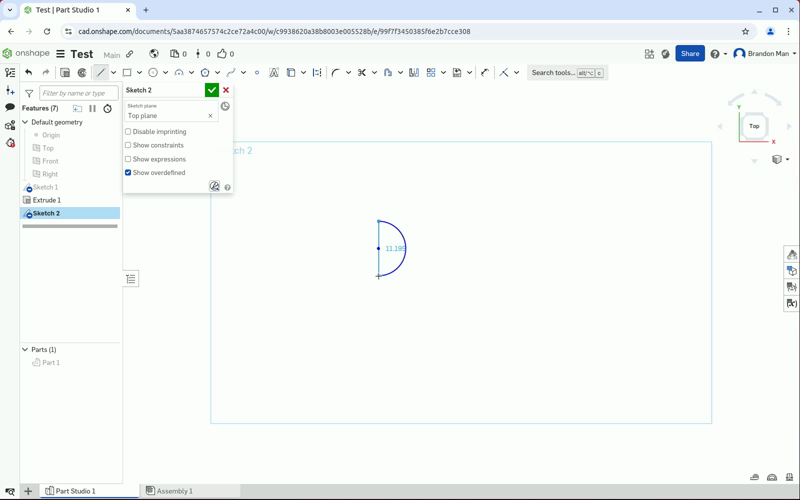
click(378, 275)
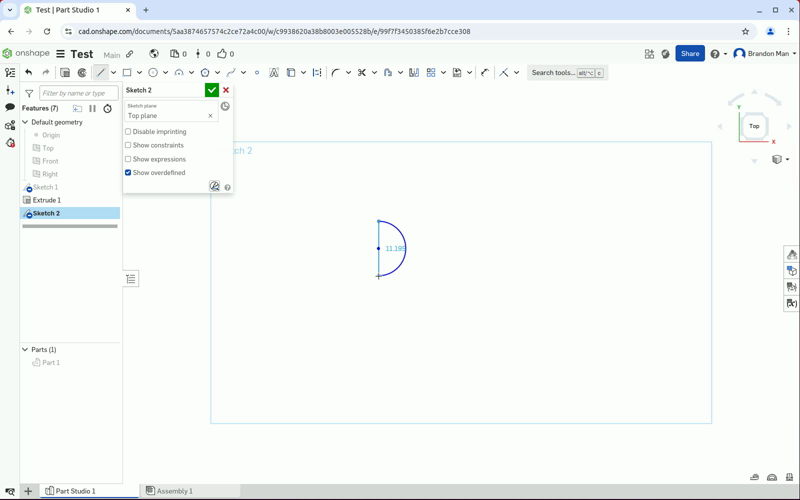
key(esc)
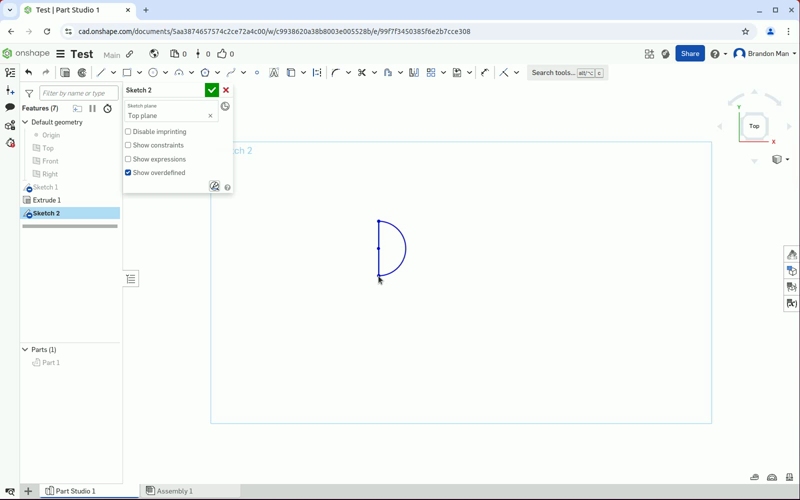
mouse_move(402, 252)
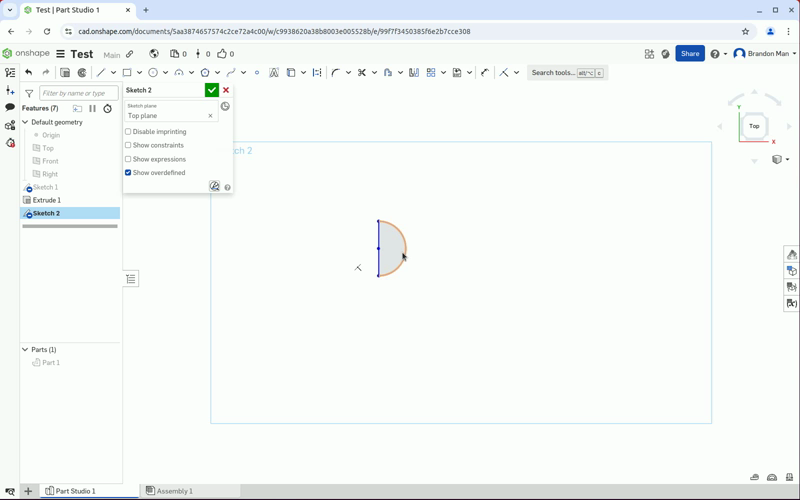
scroll(6)
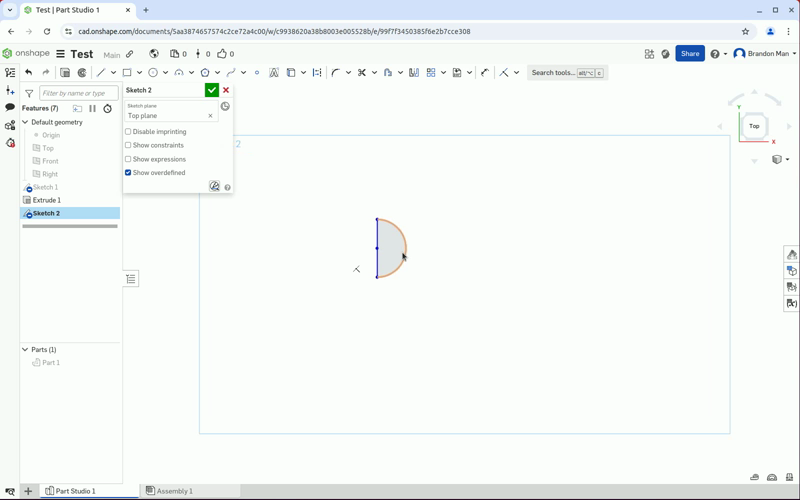
scroll(6)
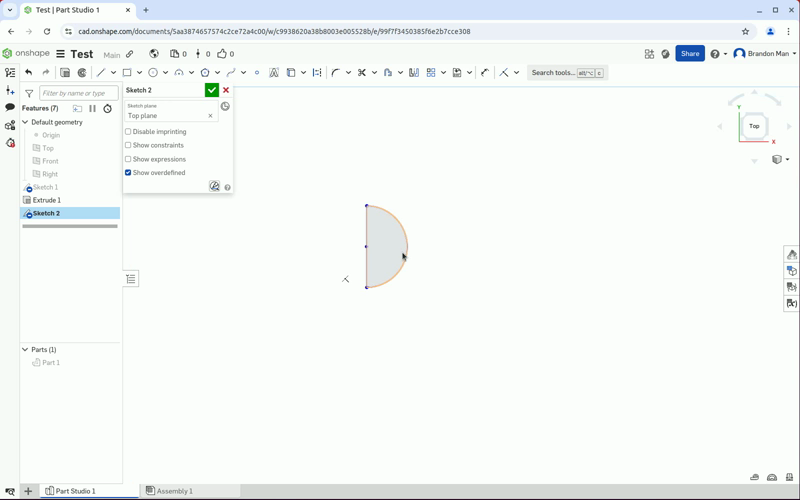
scroll(6)
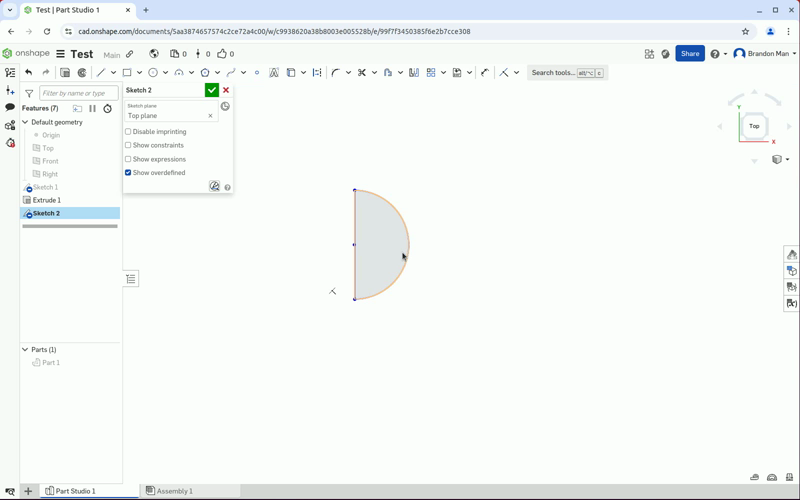
scroll(6)
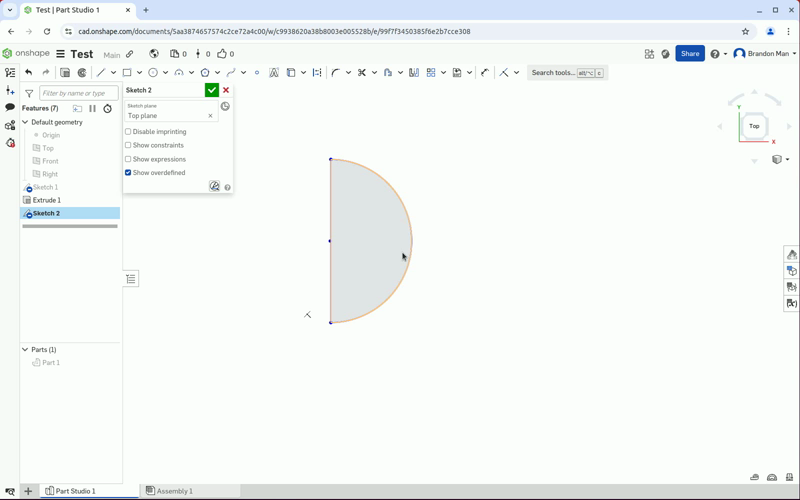
scroll(6)
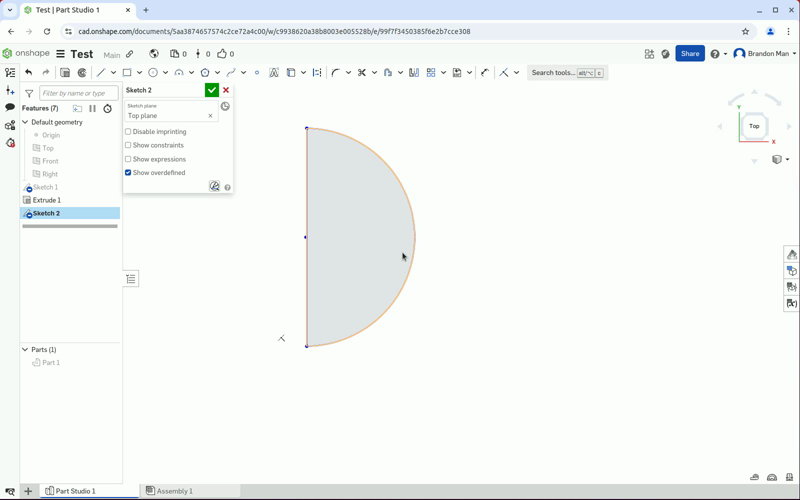
scroll(6)
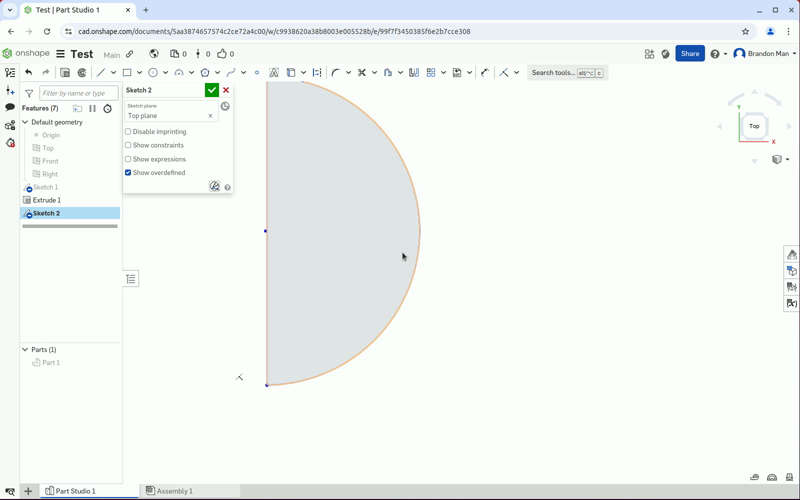
scroll(6)
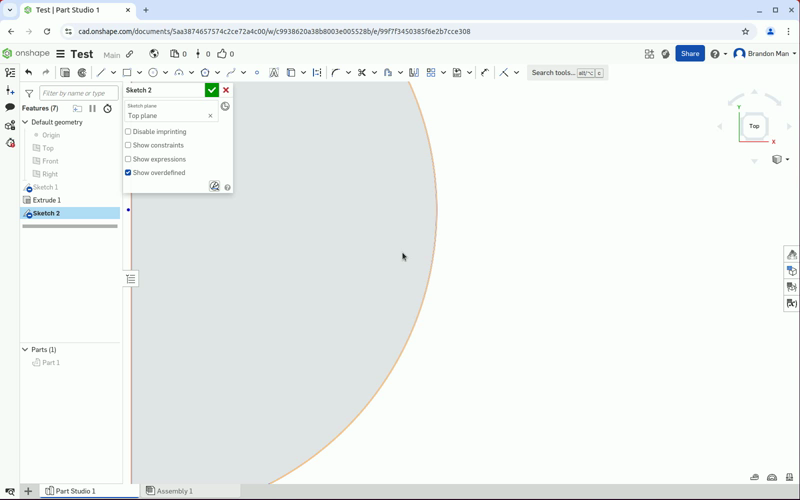
click(402, 252)
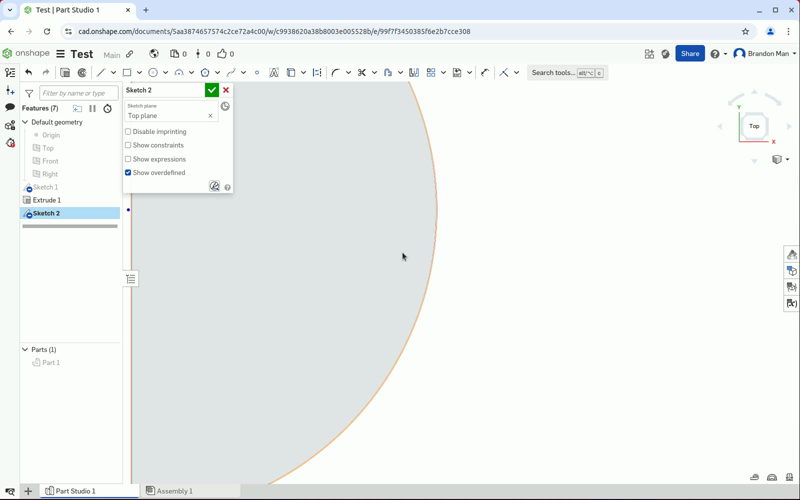
scroll(-6)
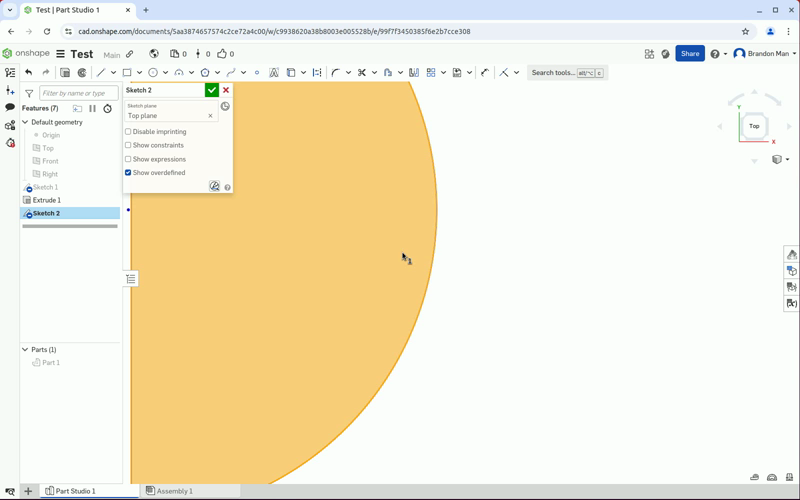
scroll(-6)
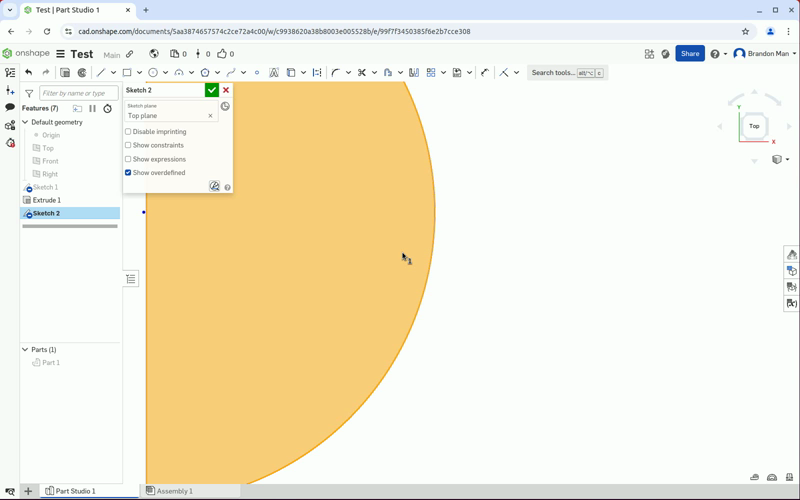
scroll(-6)
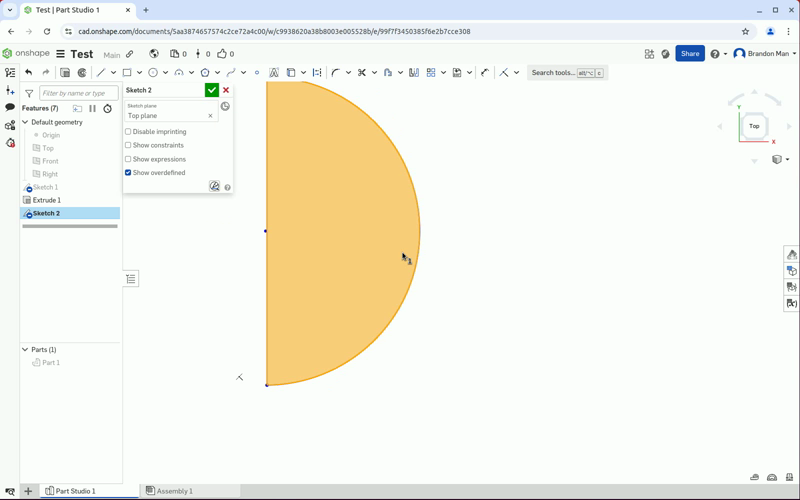
scroll(-6)
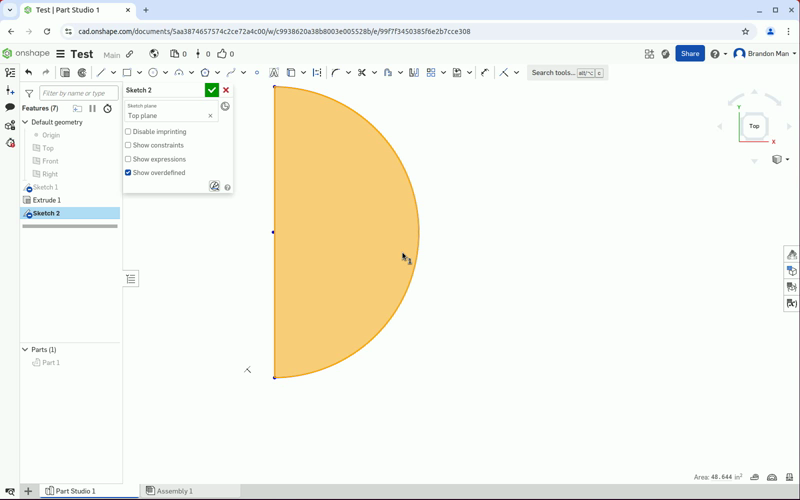
scroll(-6)
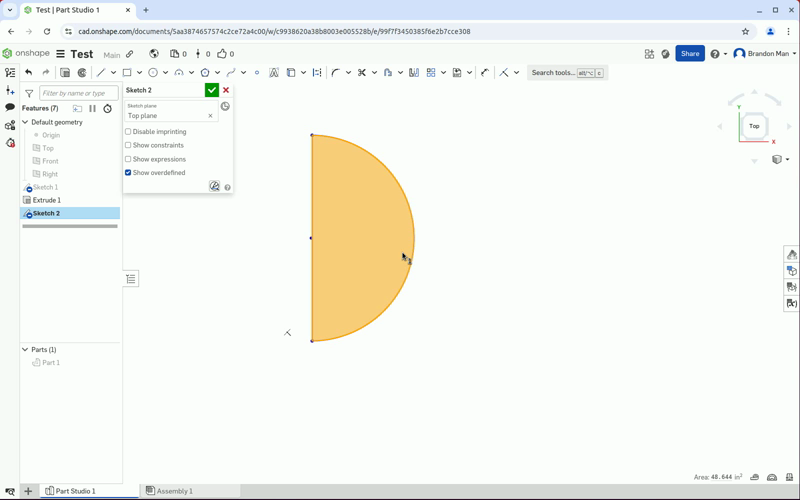
scroll(-6)
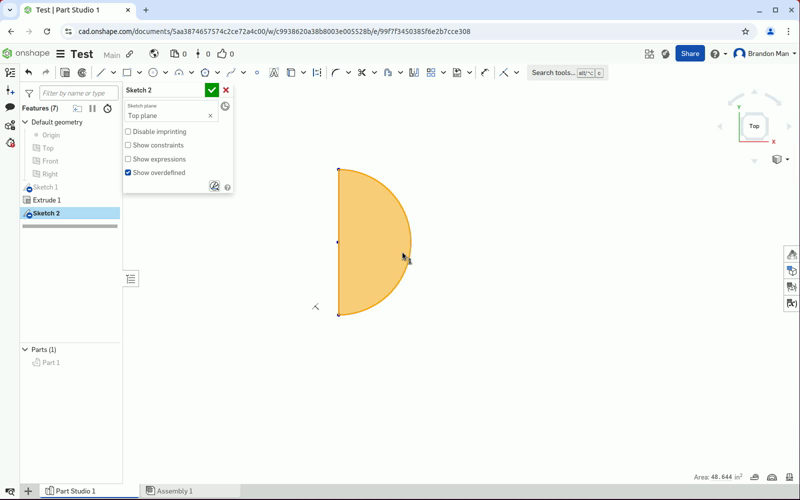
scroll(-6)
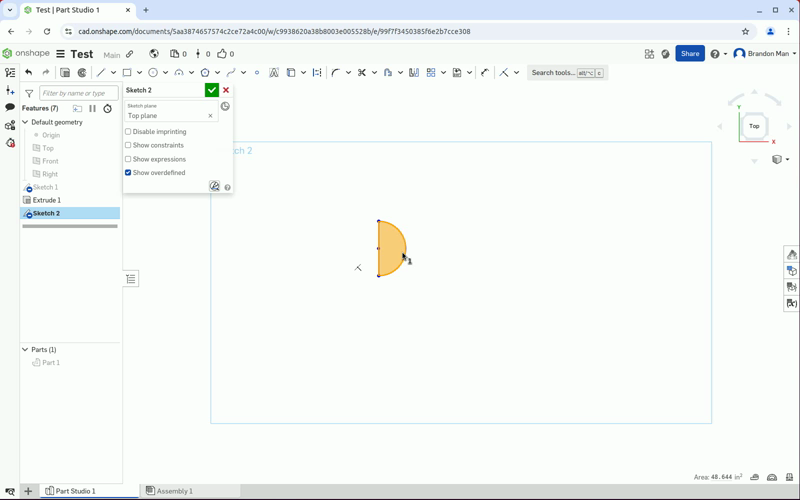
mouse_move(73, 352)
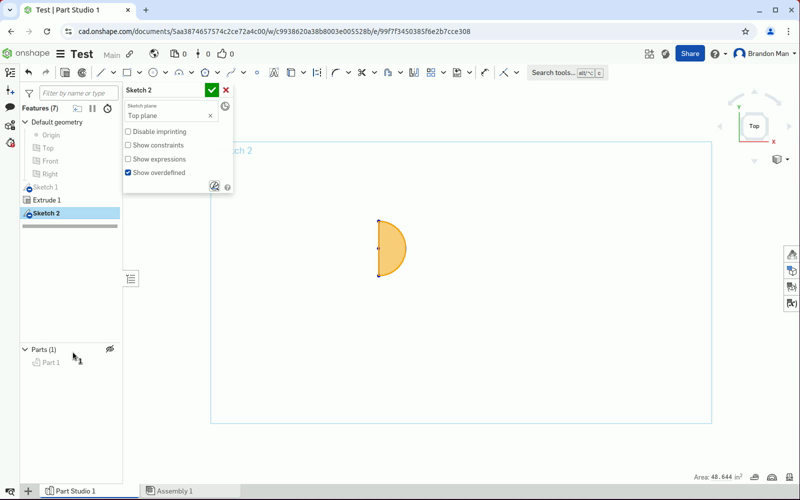
key(shift+y)
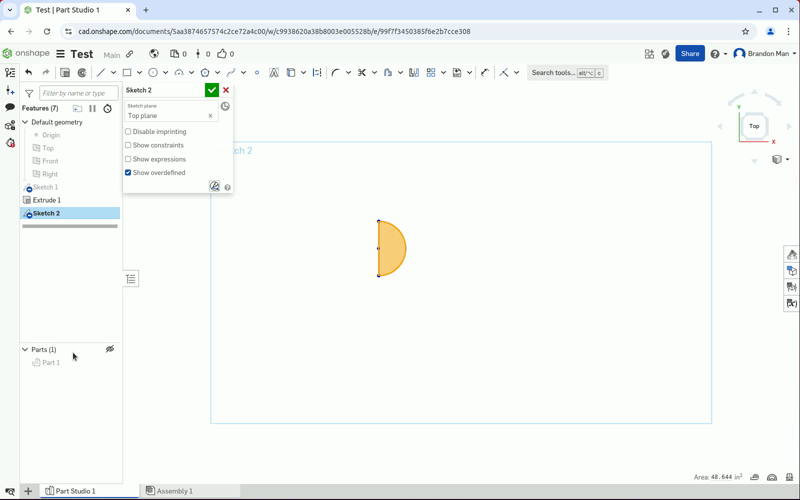
key(shift+e)
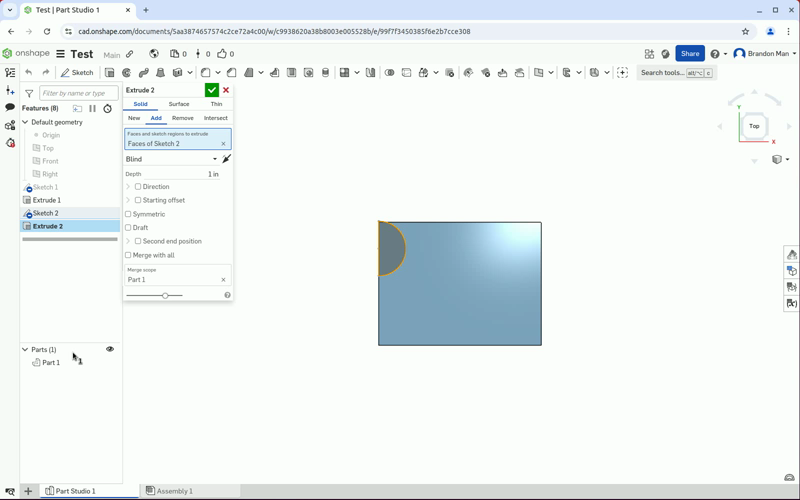
mouse_move(143, 106)
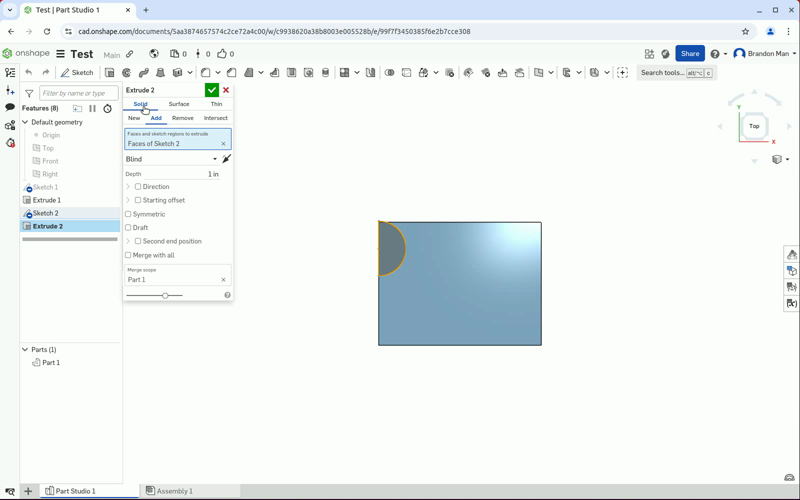
click(143, 106)
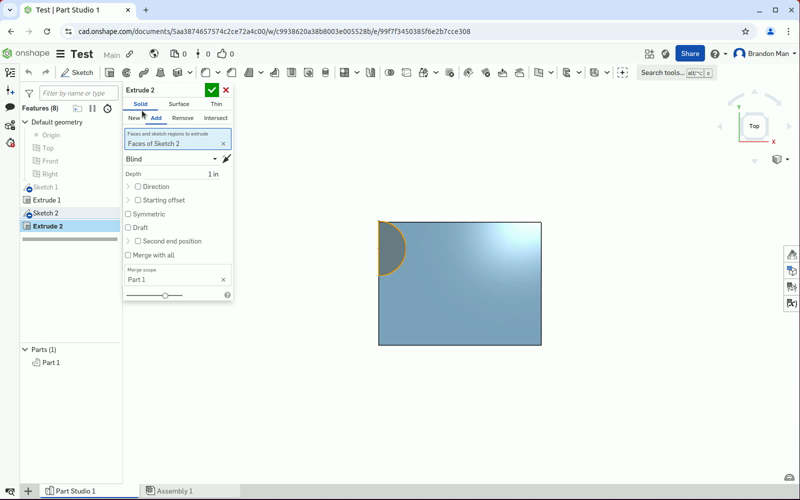
mouse_move(137, 120)
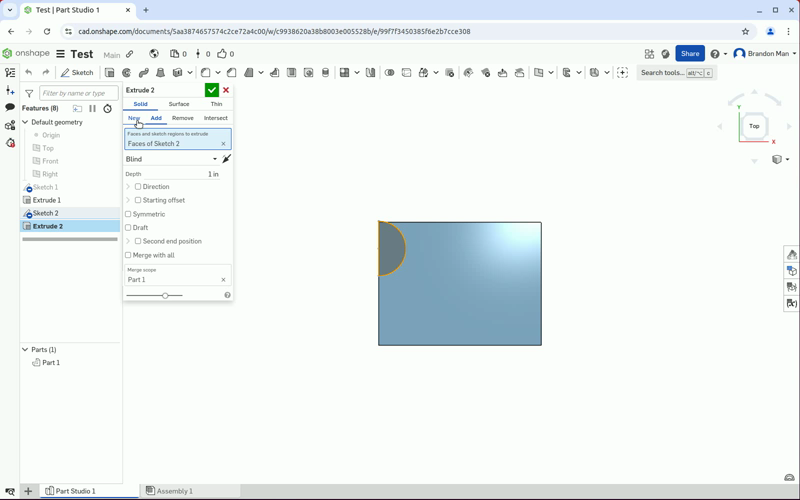
click(137, 120)
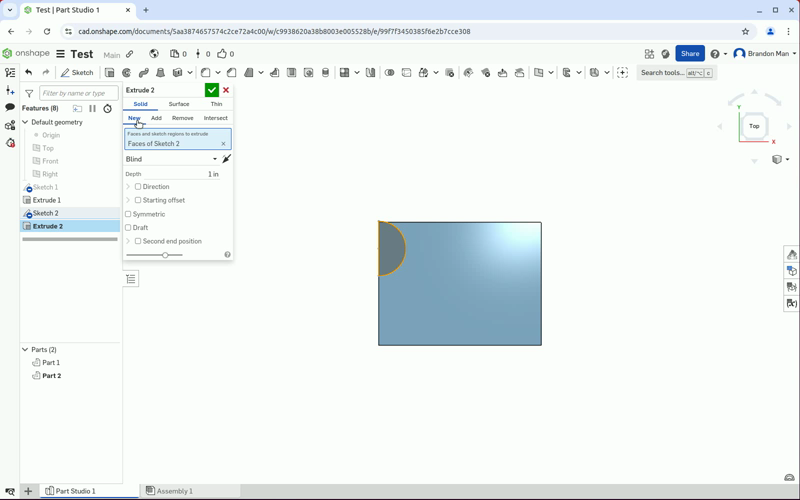
key(tab, 4)
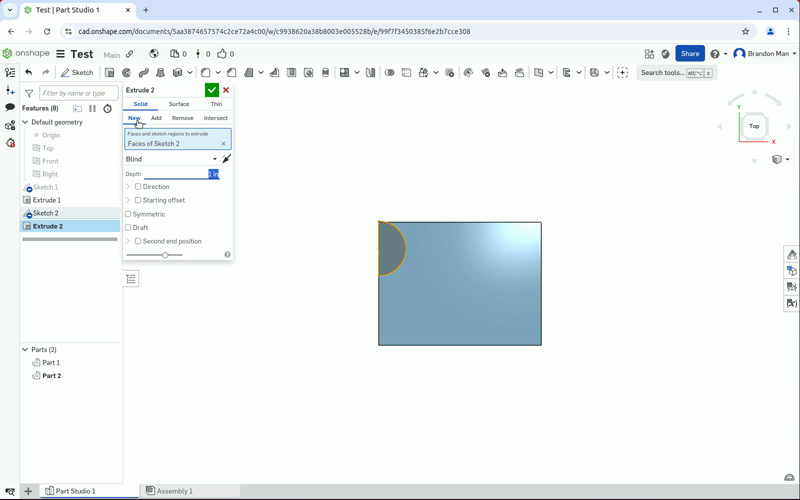
text(9.628)
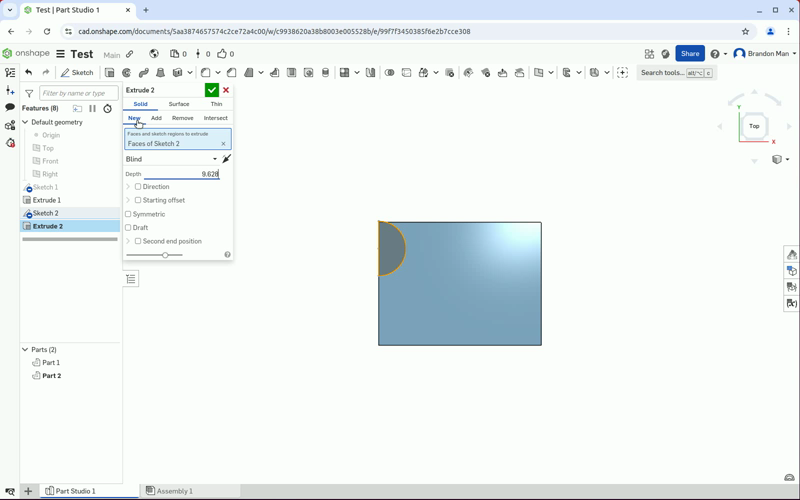
key(enter)
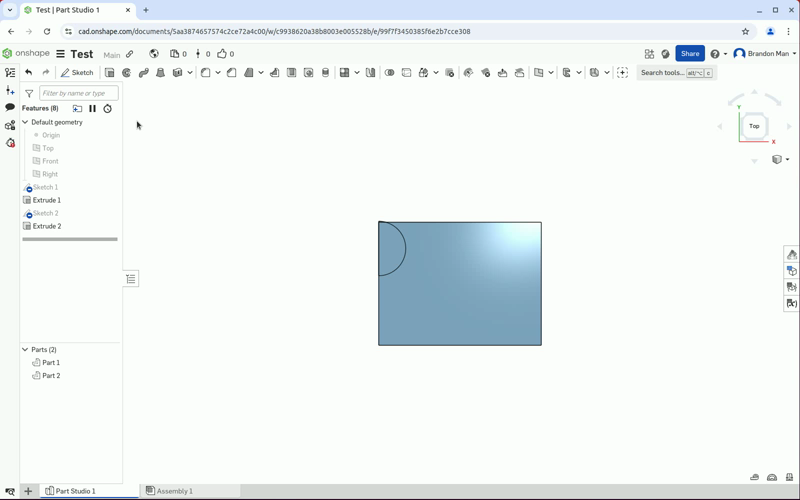
key(shift+h)
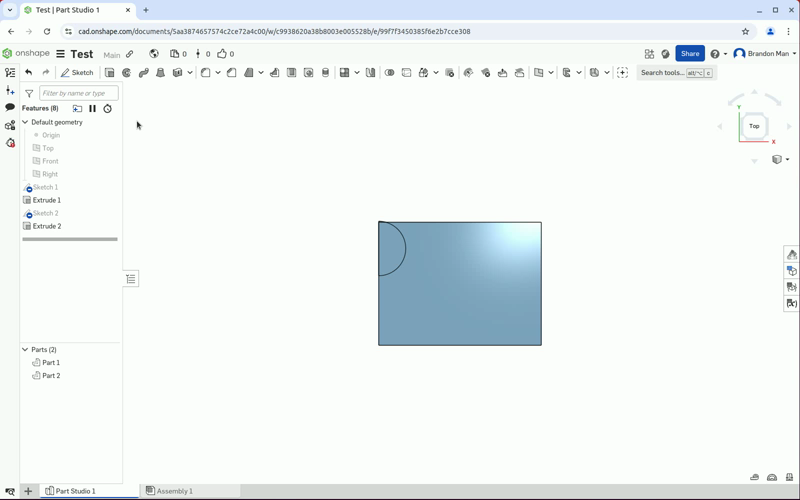
key(shift+h)
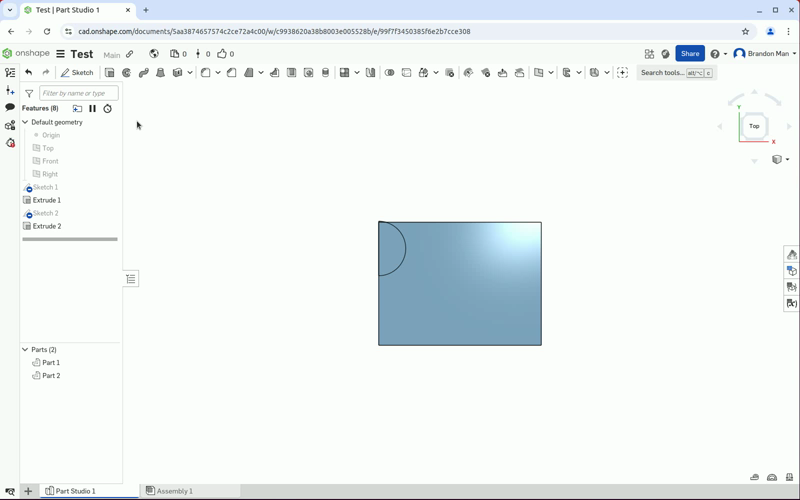
mouse_move(73, 189)
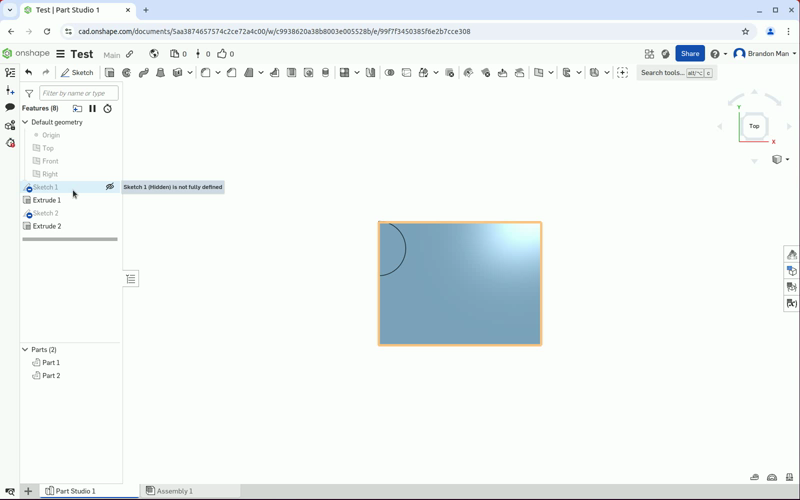
click(73, 189)
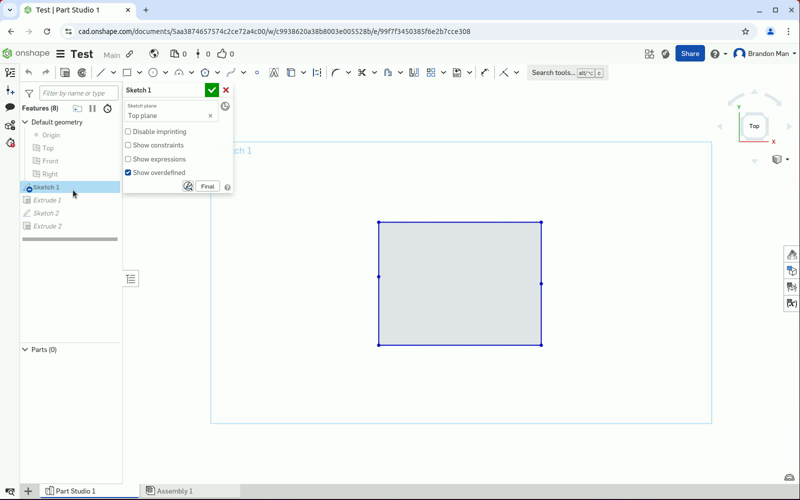
mouse_move(229, 92)
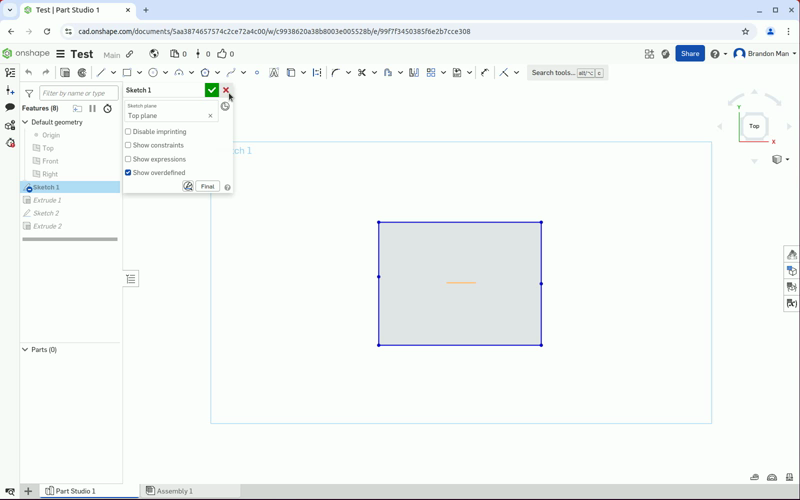
click(229, 92)
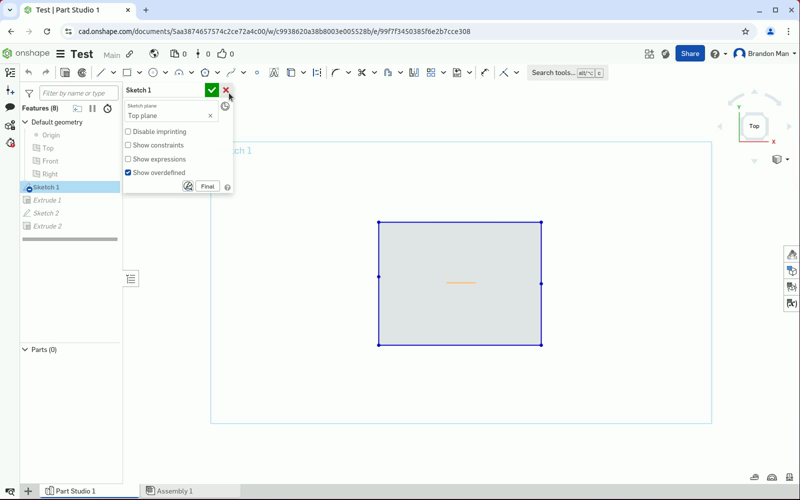
key(shift+s)
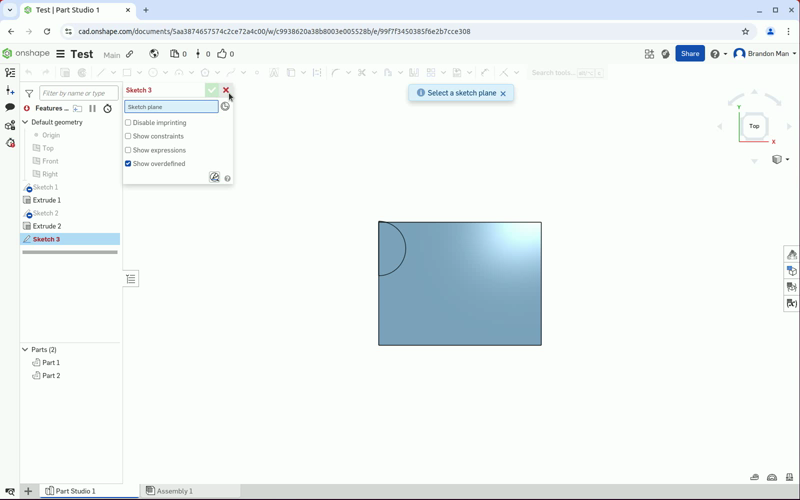
mouse_move(73, 150)
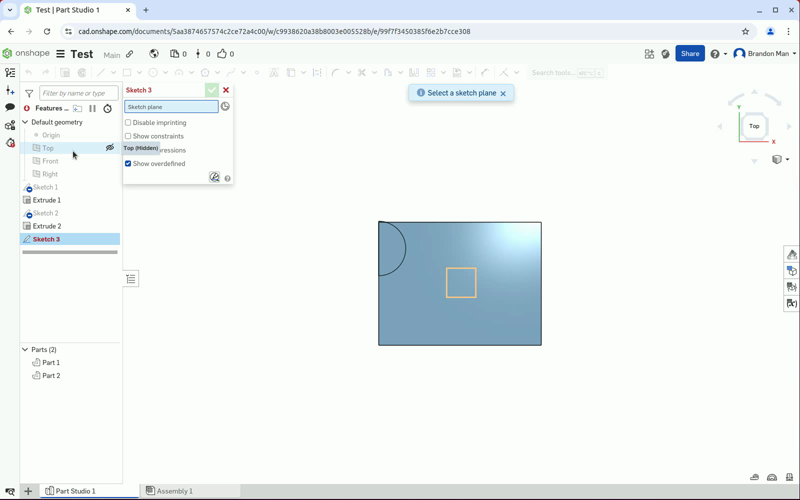
click(73, 150)
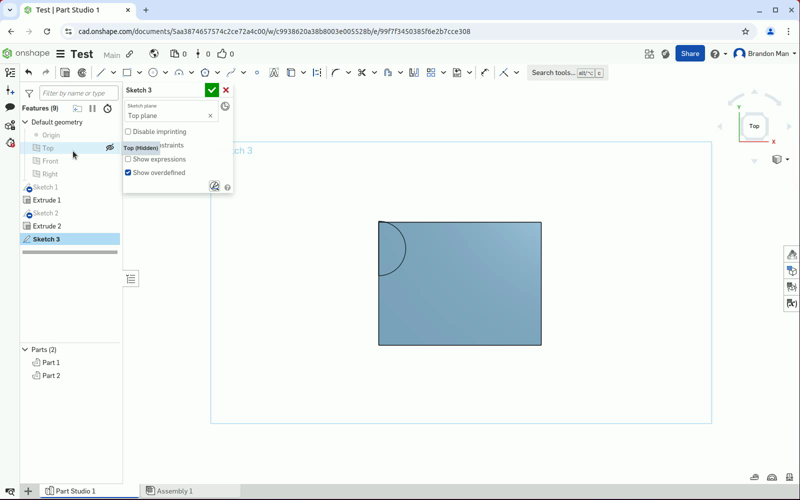
mouse_move(73, 352)
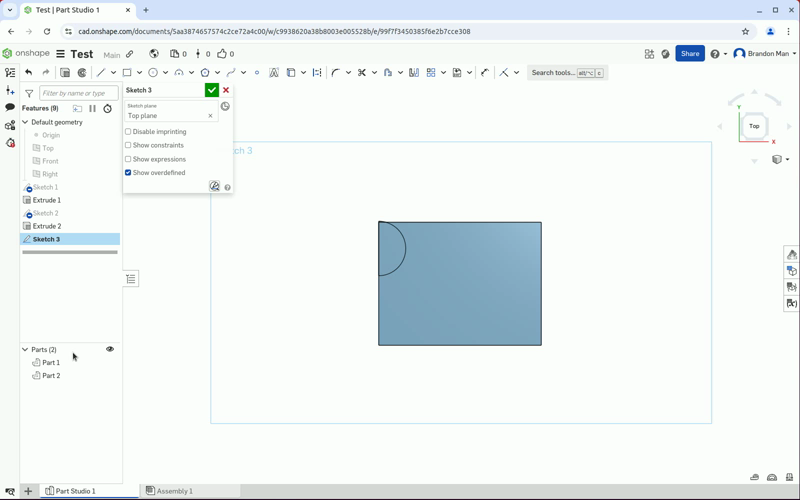
key(y)
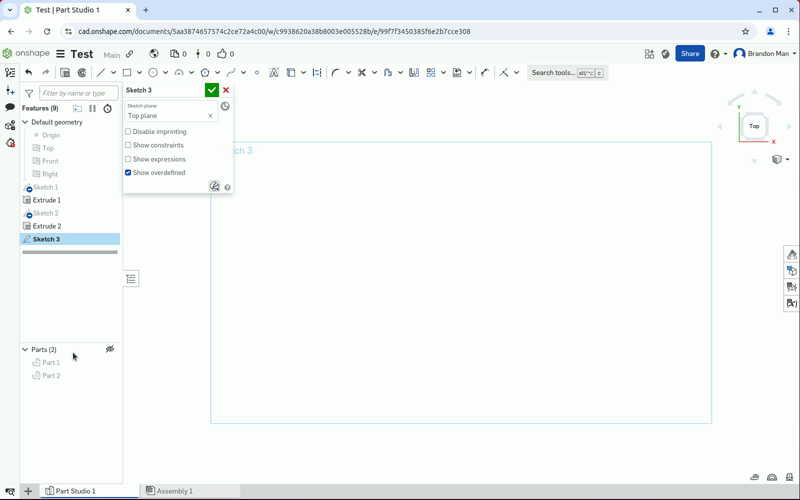
key(a)
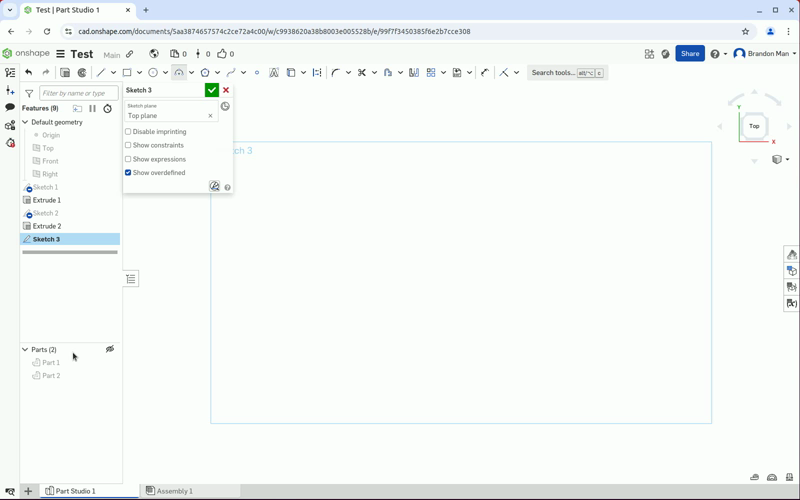
key_down(shift)
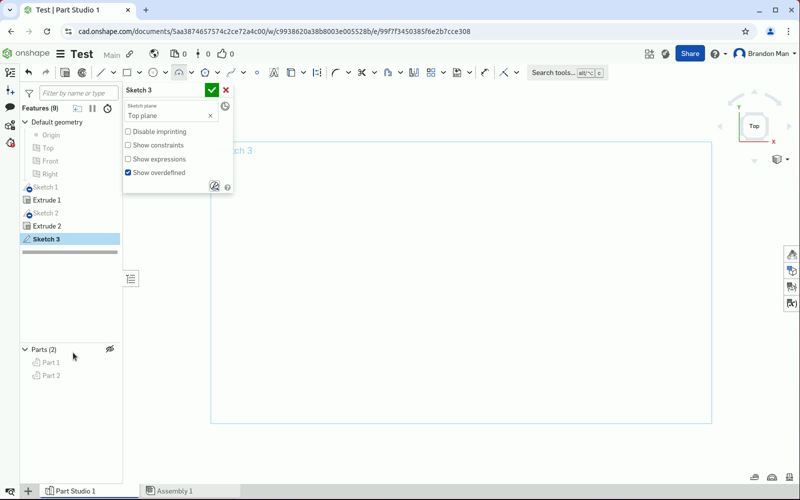
mouse_move(542, 282)
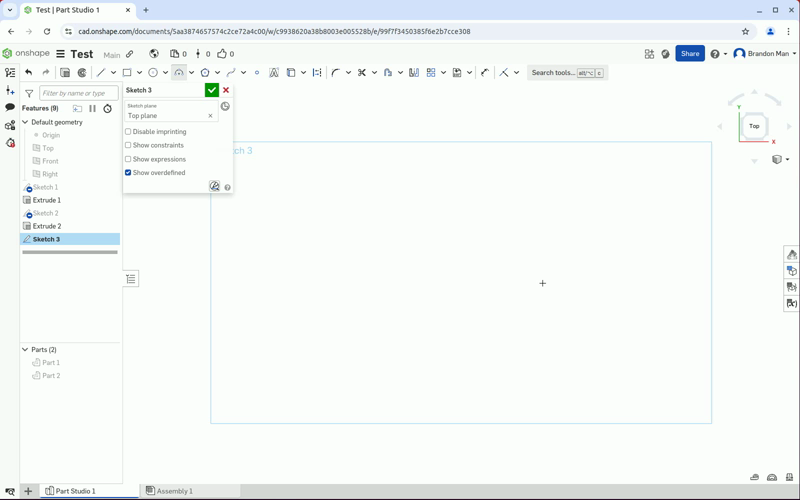
click(542, 282)
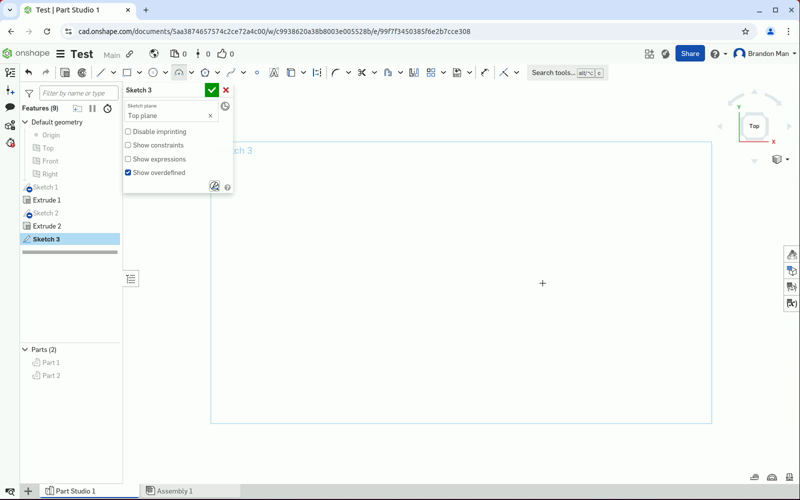
key_up(shift)
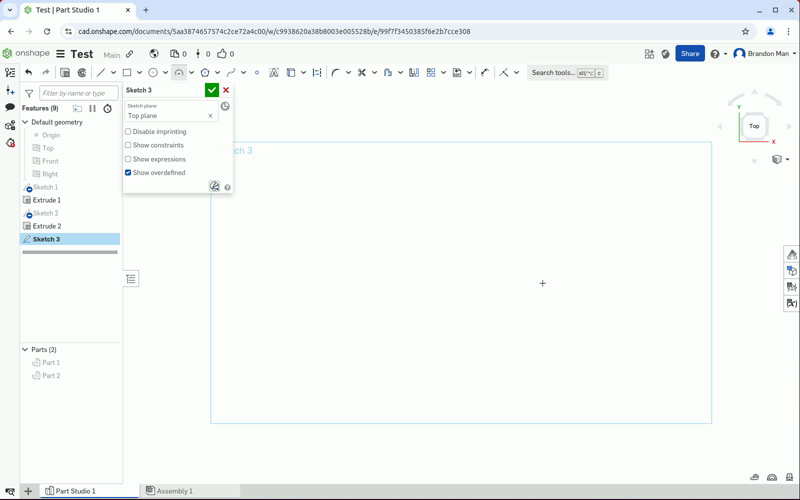
key_down(shift)
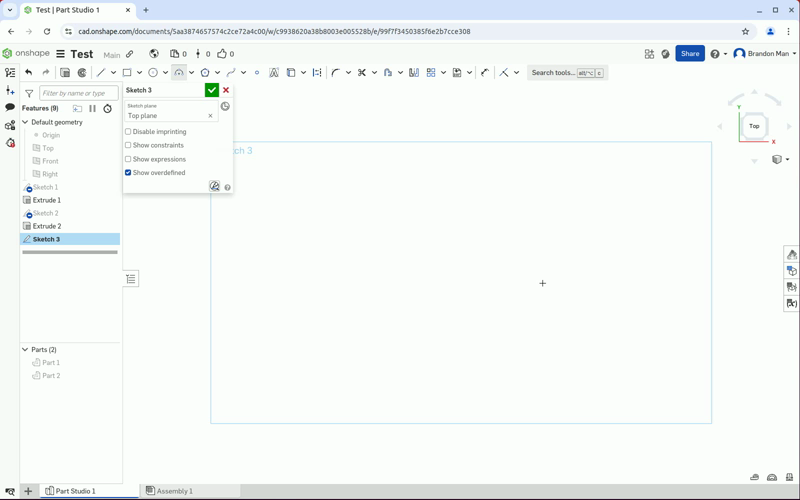
mouse_move(542, 220)
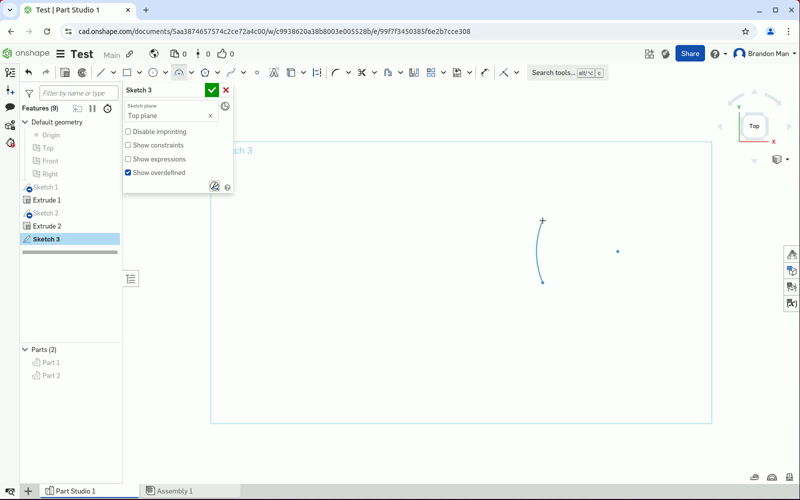
click(542, 220)
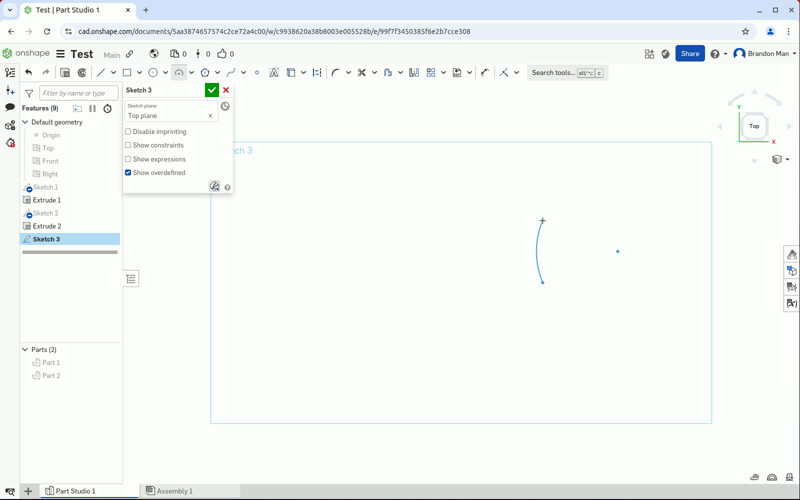
mouse_move(574, 251)
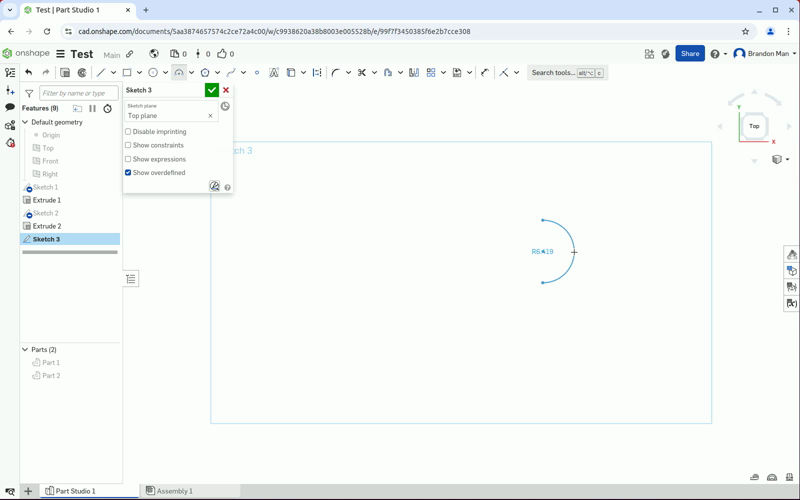
click(574, 251)
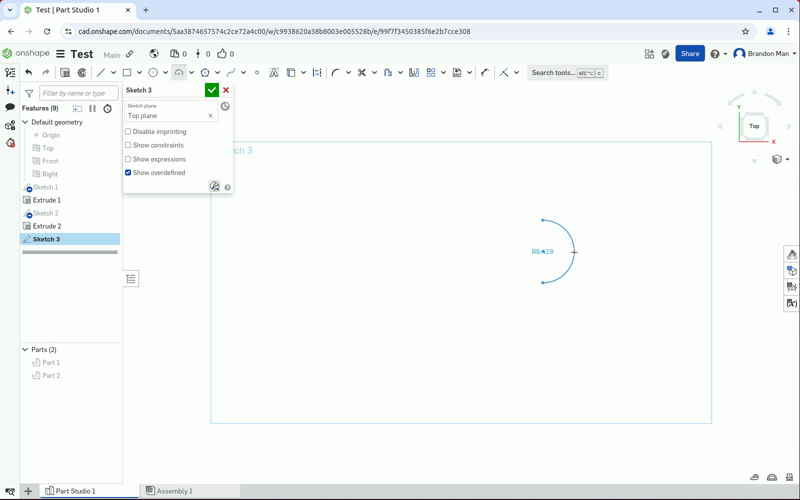
key_up(shift)
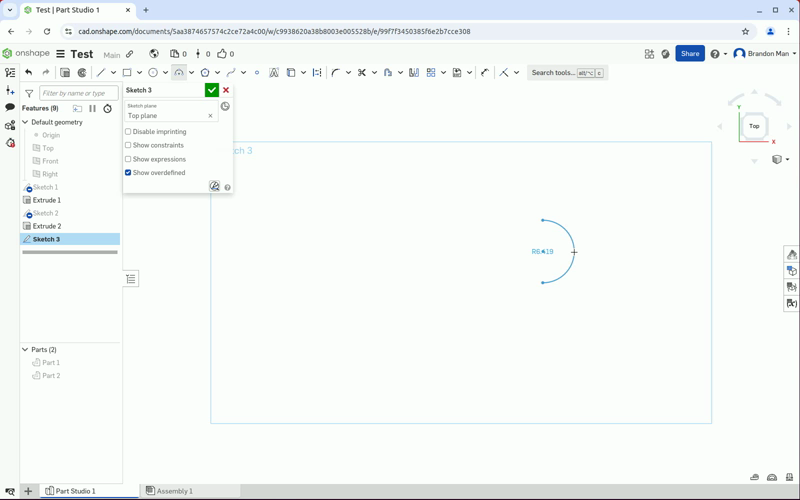
key(esc)
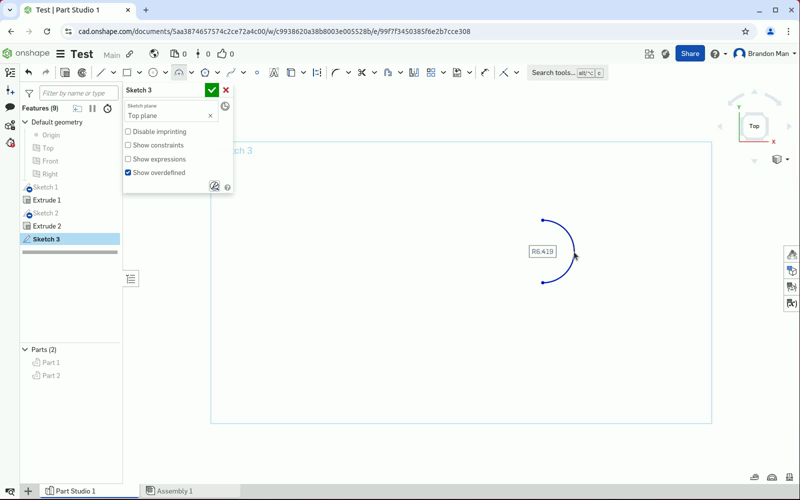
key(l)
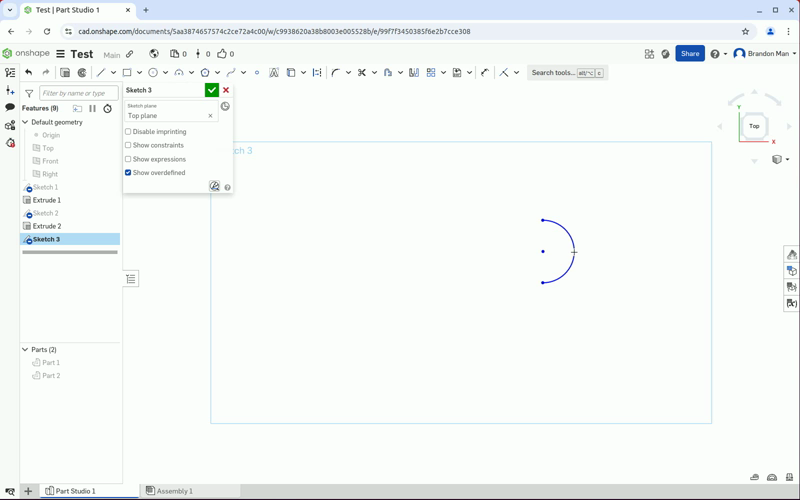
mouse_move(542, 220)
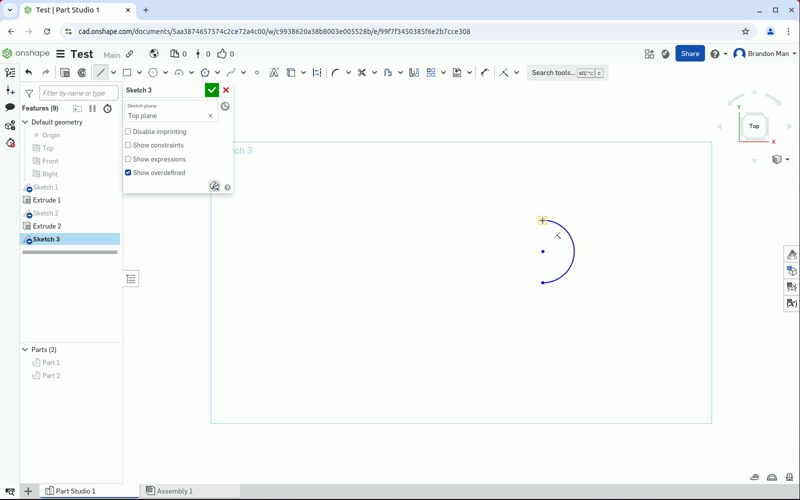
click(542, 220)
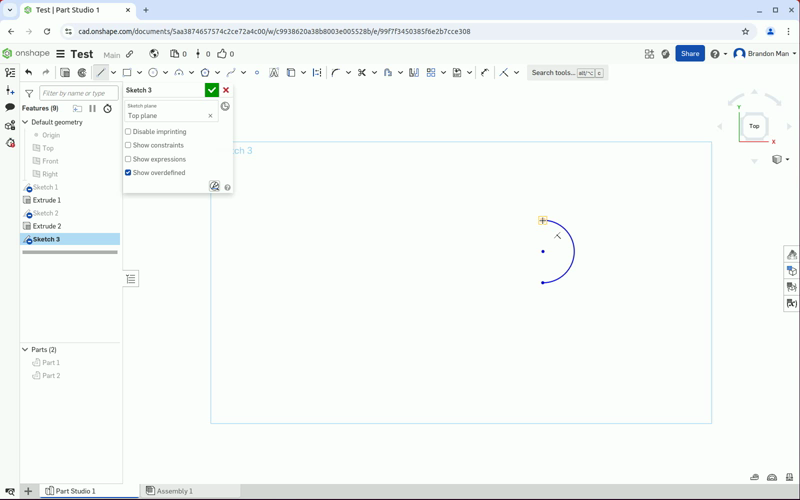
key_down(shift)
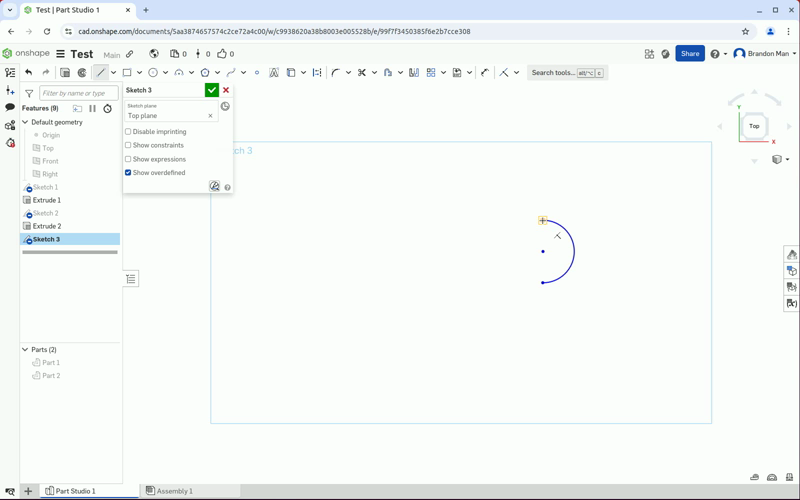
mouse_move(542, 282)
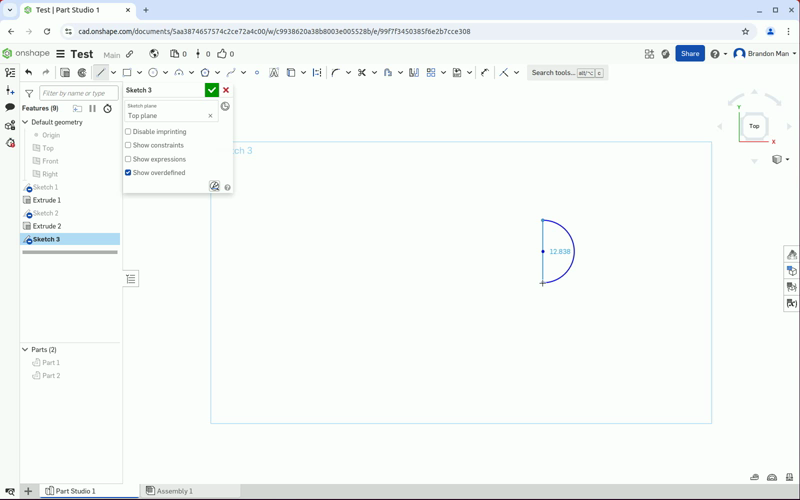
key_up(shift)
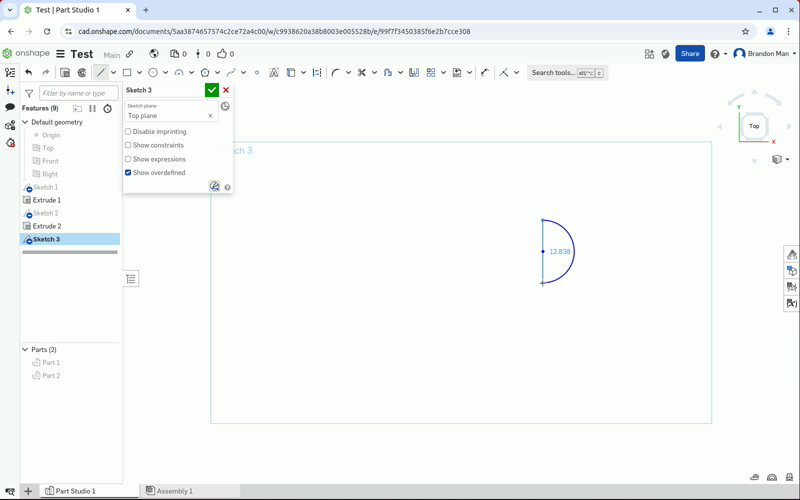
click(542, 282)
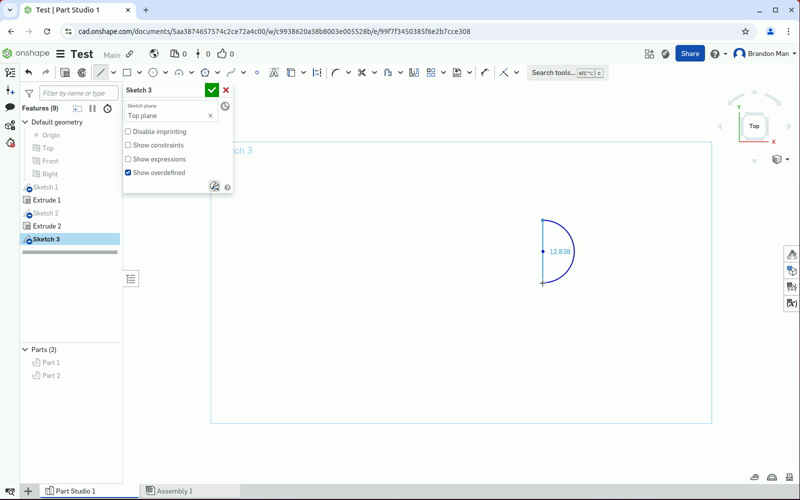
key(esc)
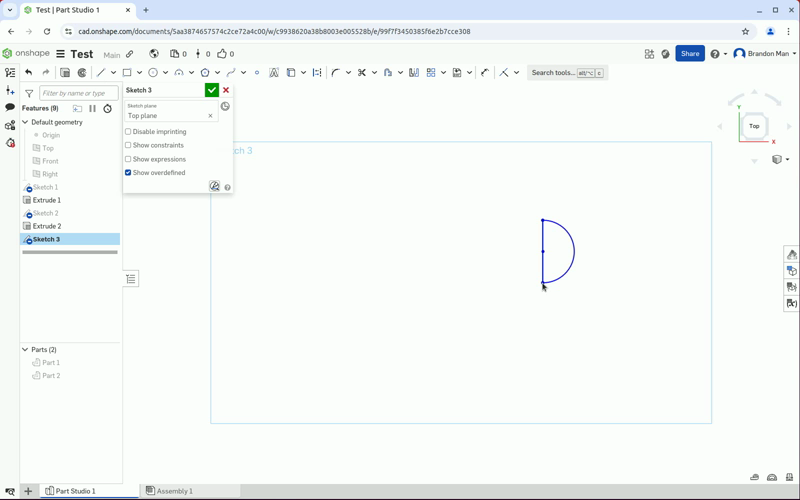
mouse_move(551, 270)
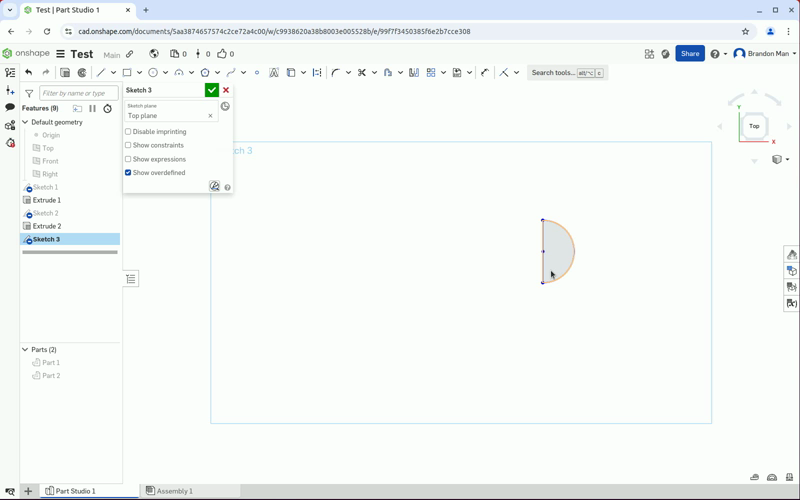
scroll(6)
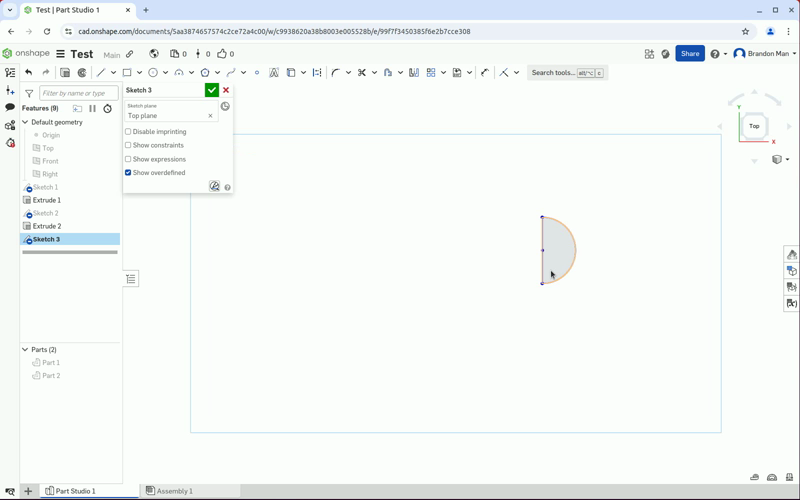
scroll(6)
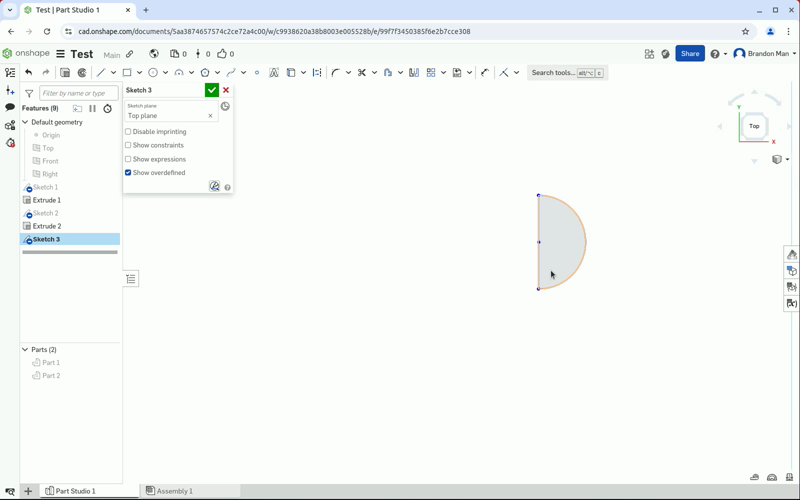
scroll(6)
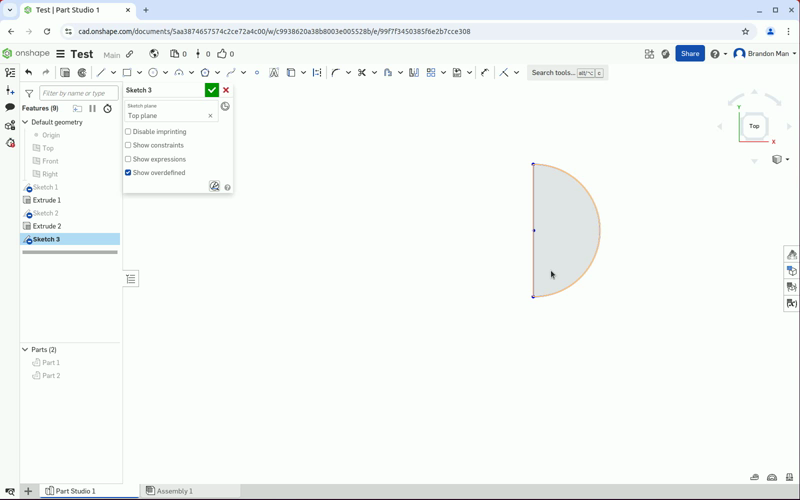
scroll(6)
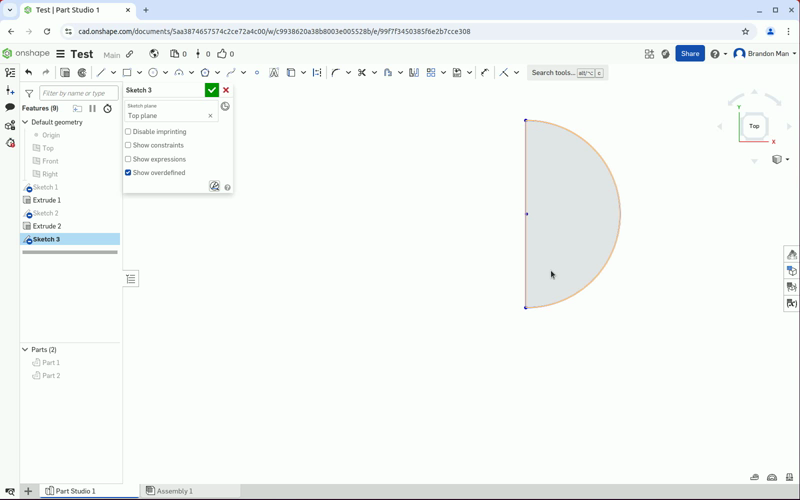
scroll(6)
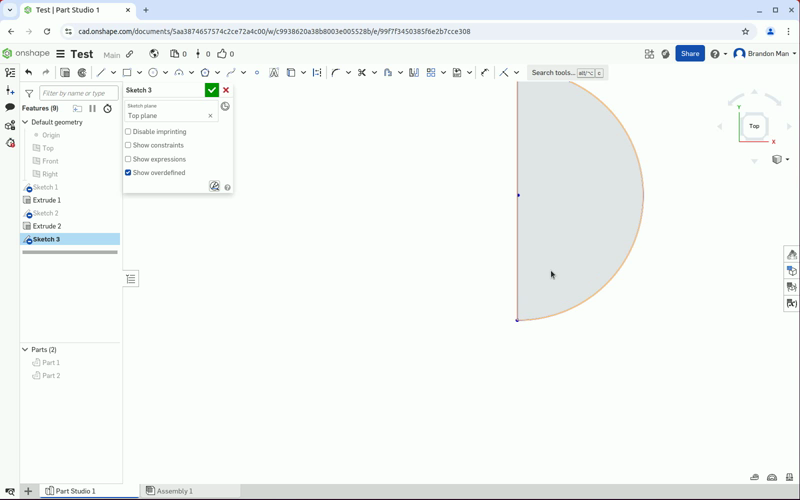
scroll(6)
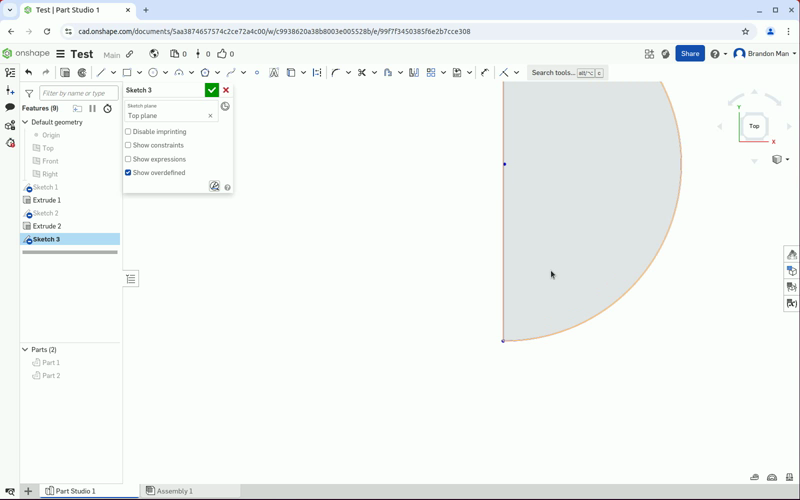
scroll(6)
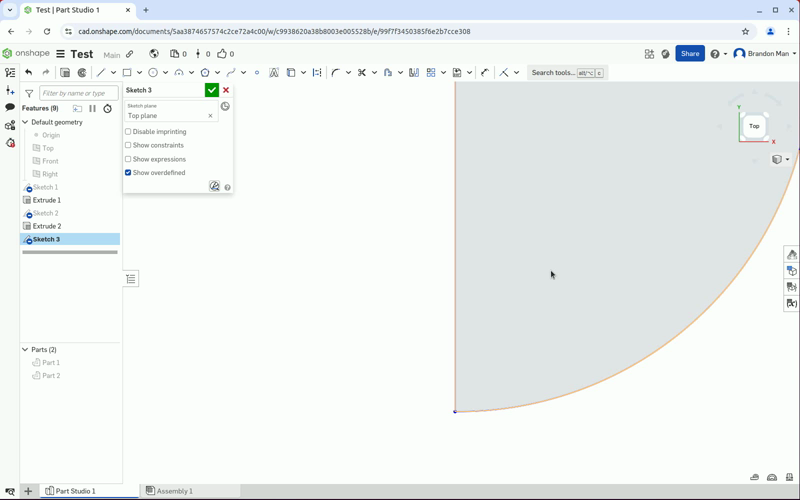
click(551, 270)
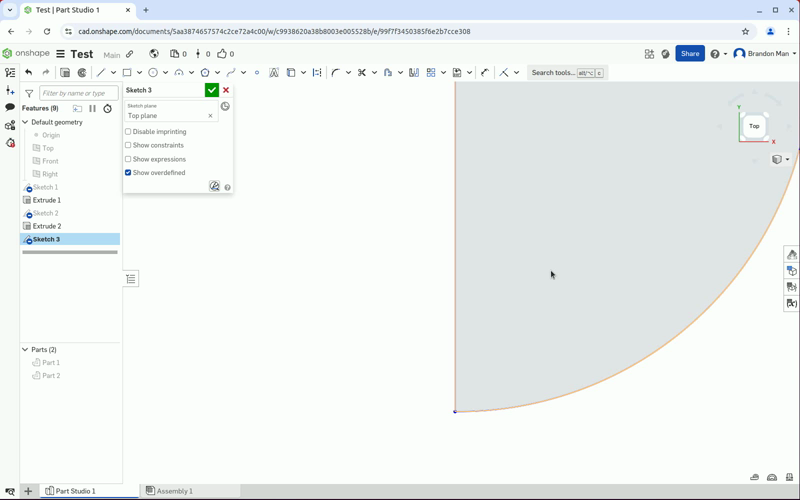
scroll(-6)
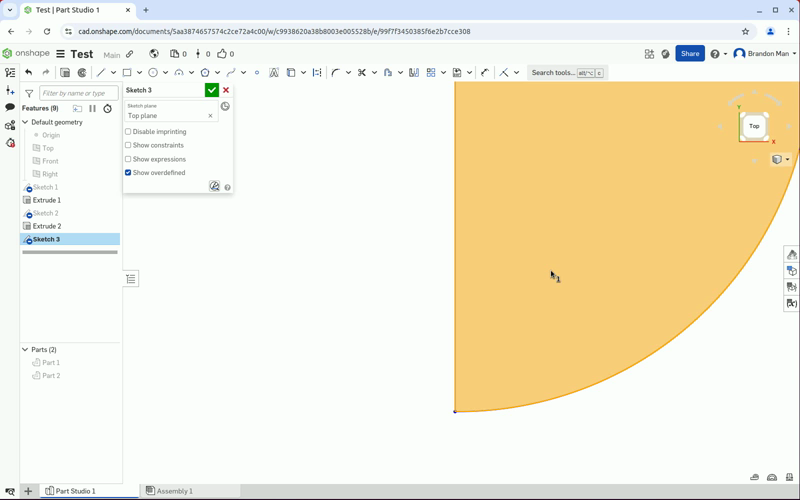
scroll(-6)
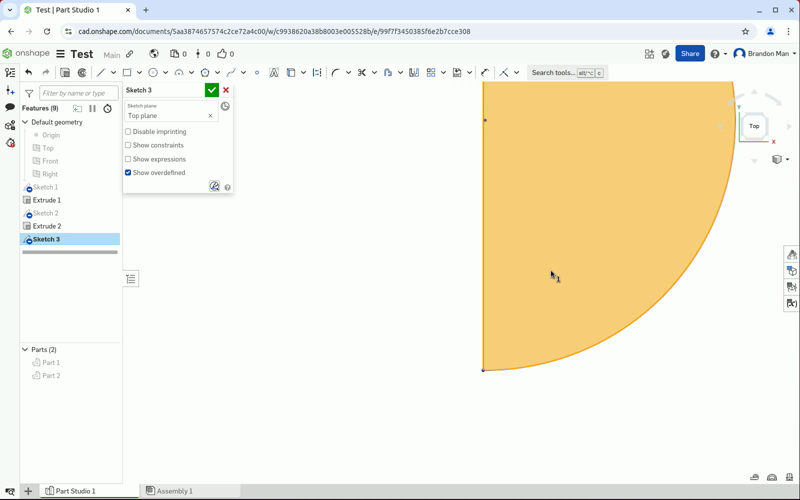
scroll(-6)
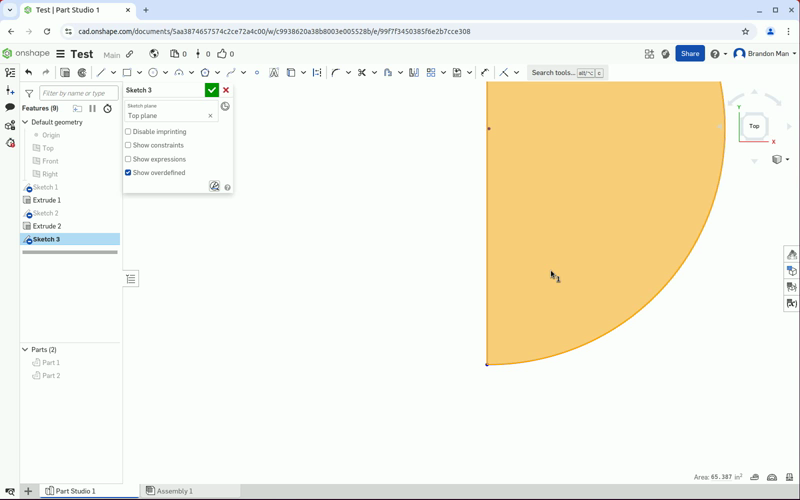
scroll(-6)
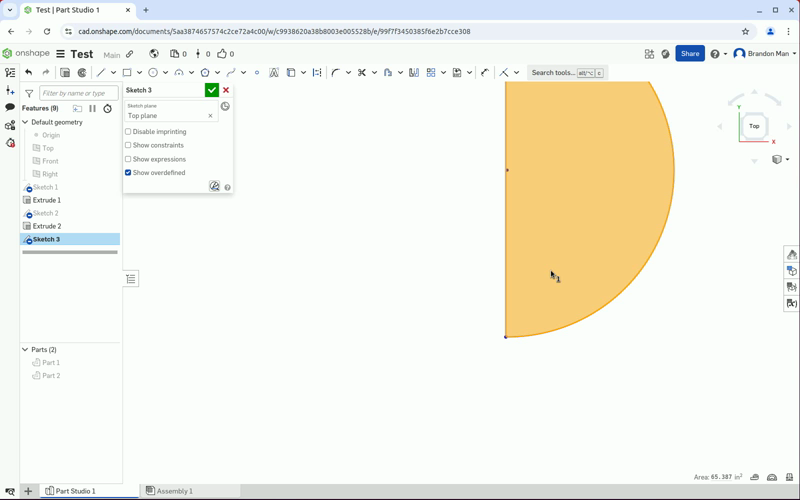
scroll(-6)
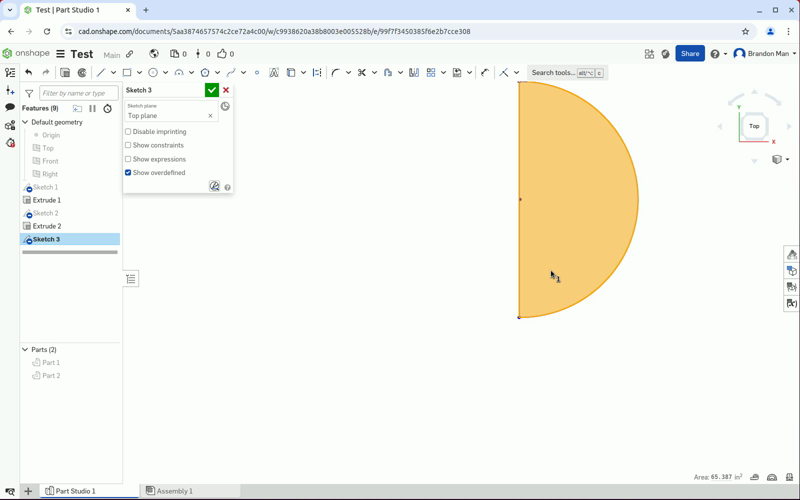
scroll(-6)
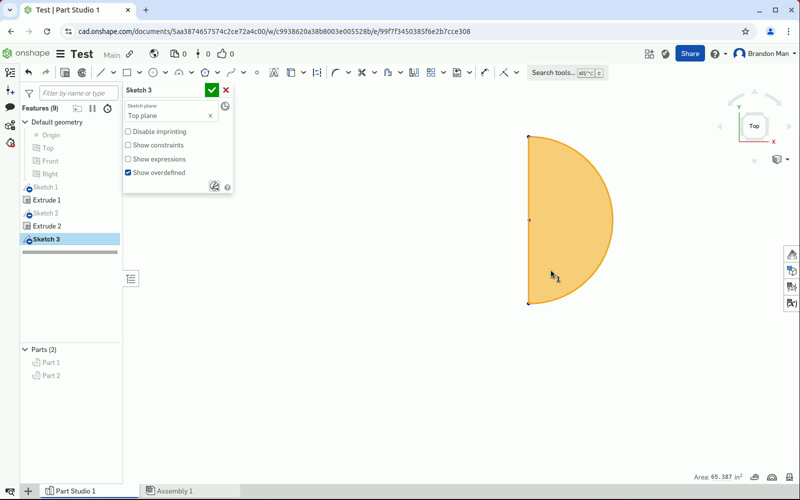
scroll(-6)
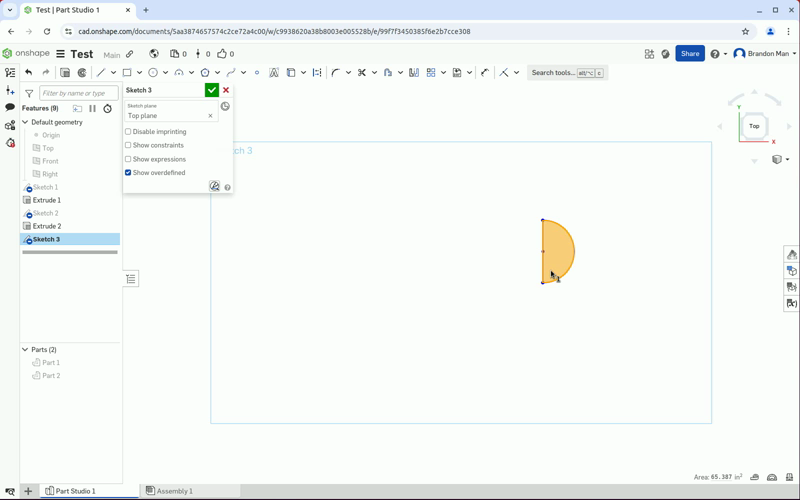
mouse_move(73, 352)
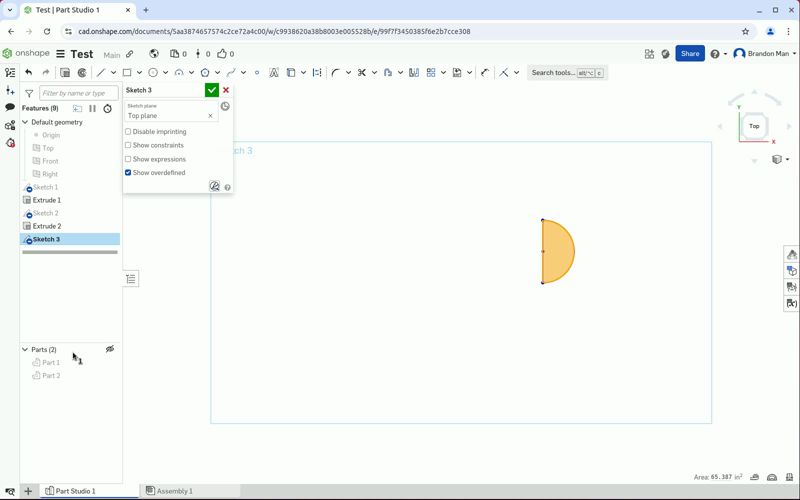
key(shift+y)
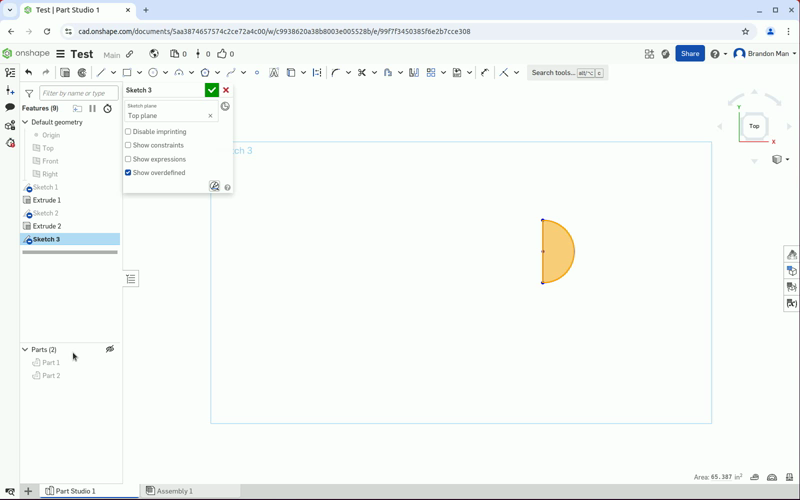
key(shift+e)
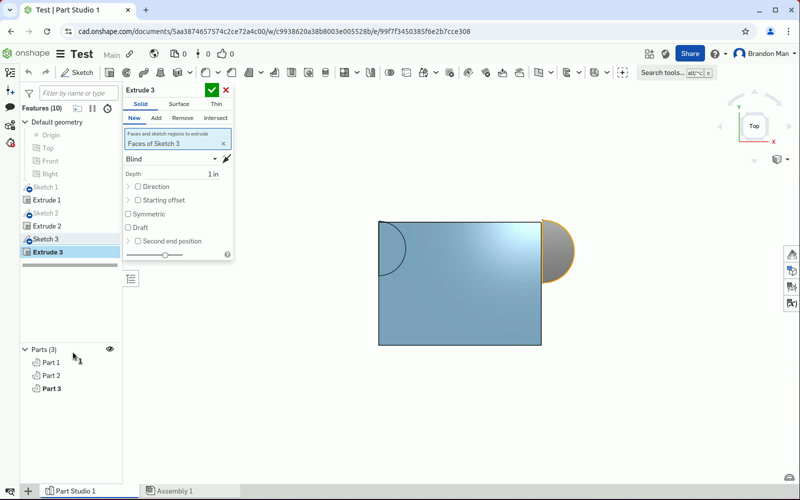
mouse_move(143, 106)
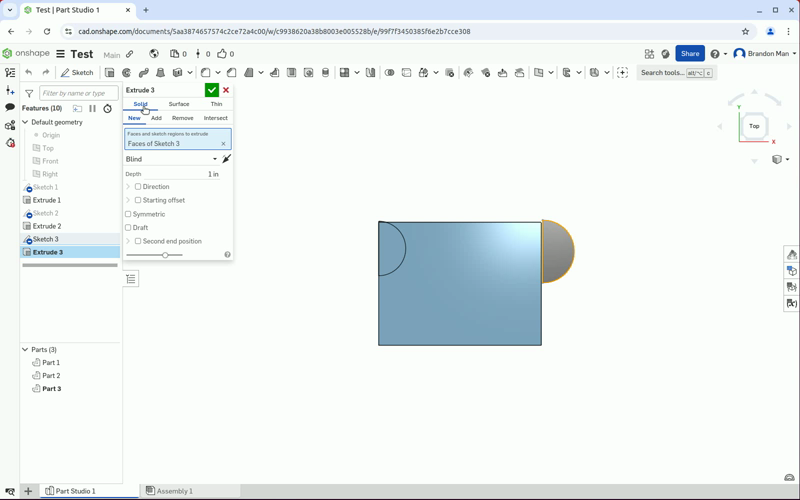
click(143, 106)
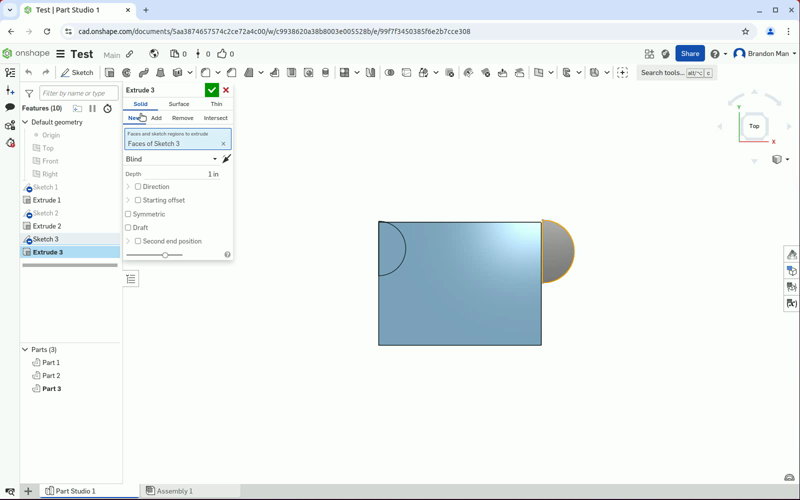
mouse_move(137, 120)
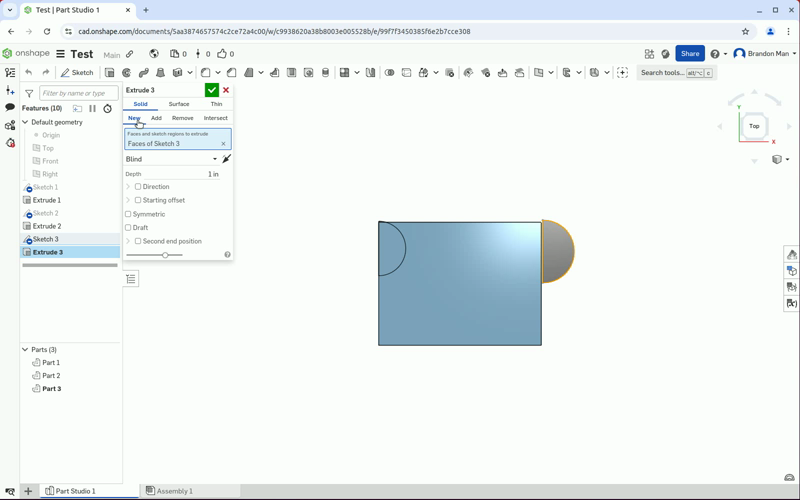
click(137, 120)
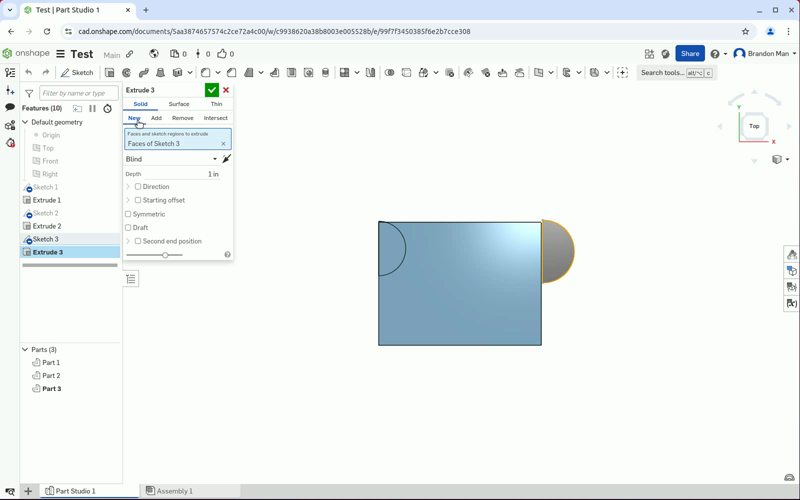
key(tab, 4)
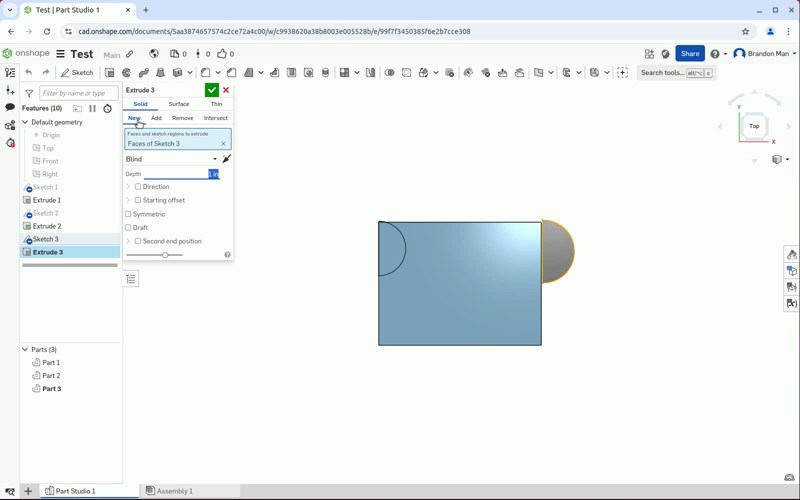
text(9.628)
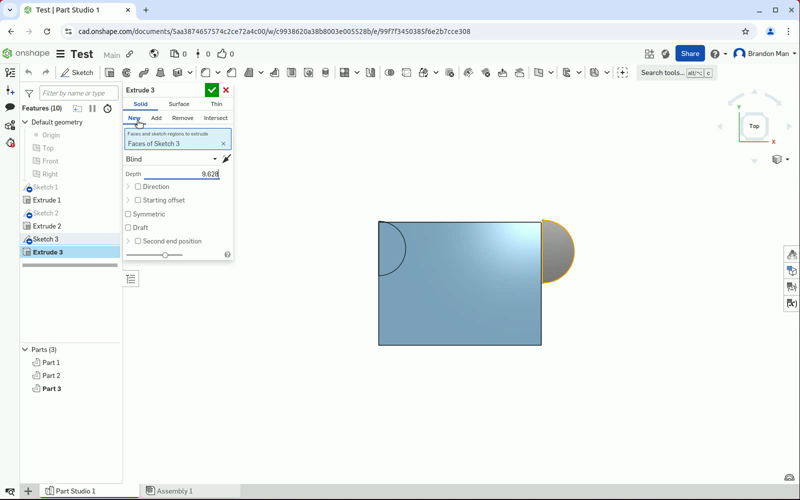
key(enter)
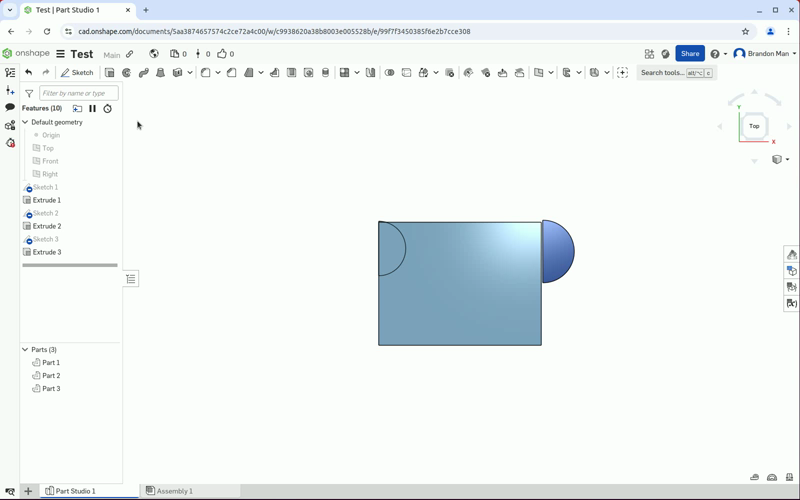
key(shift+h)
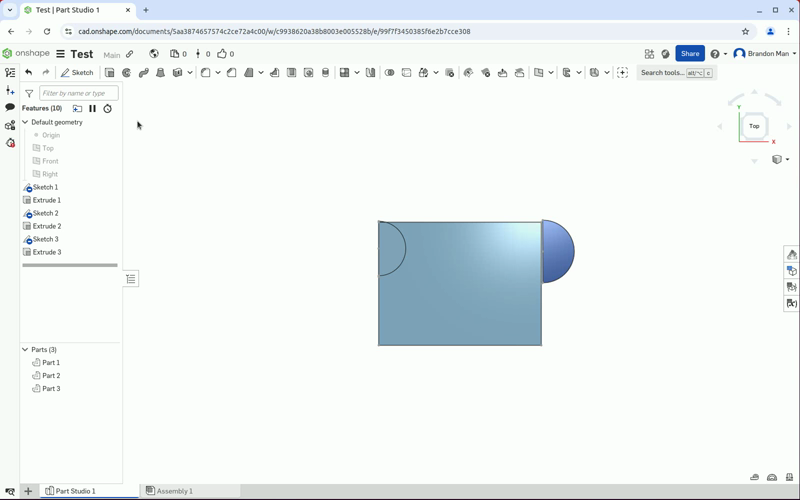
key(shift+h)
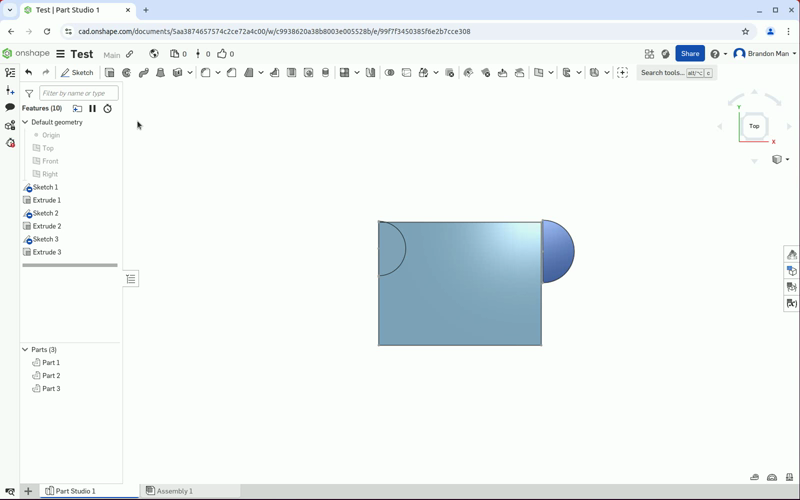
key(shift+7)
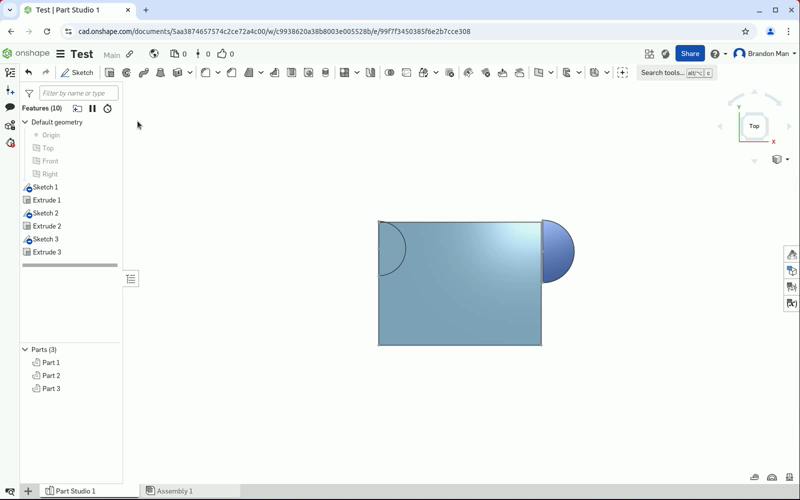
key(up, 3)
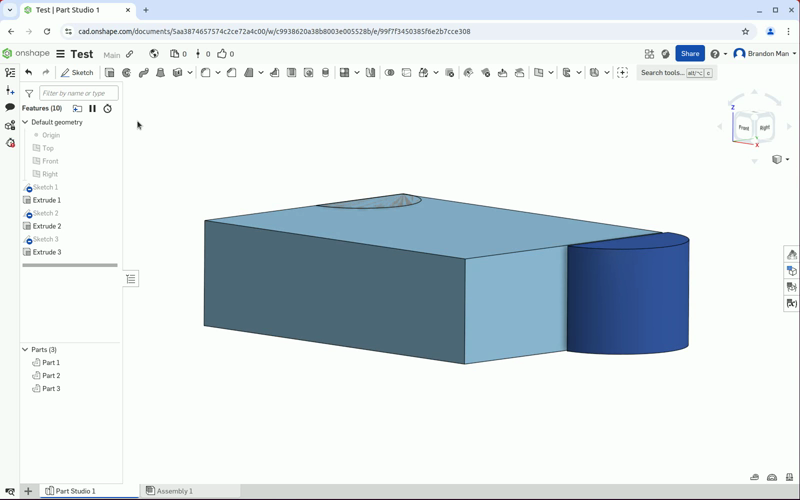
key(left, 3)
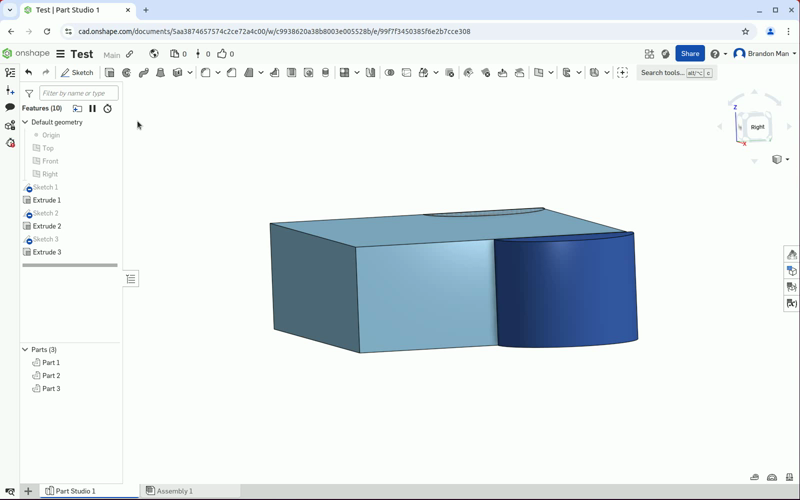
key(right, 3)
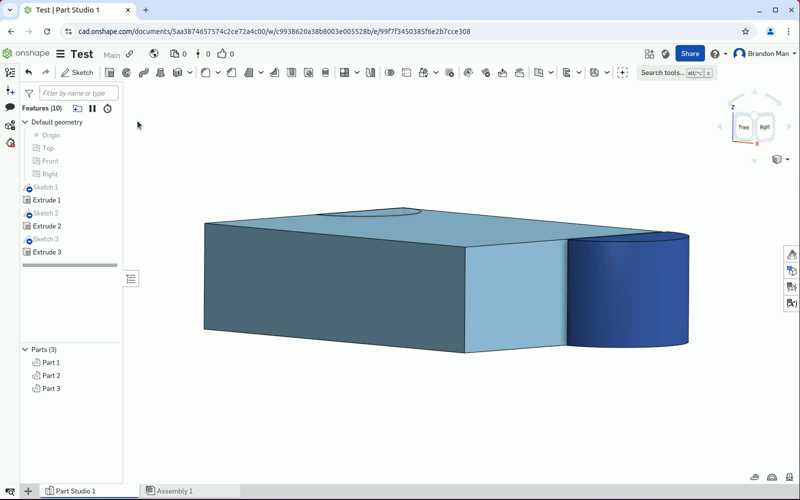
key(down, 3)
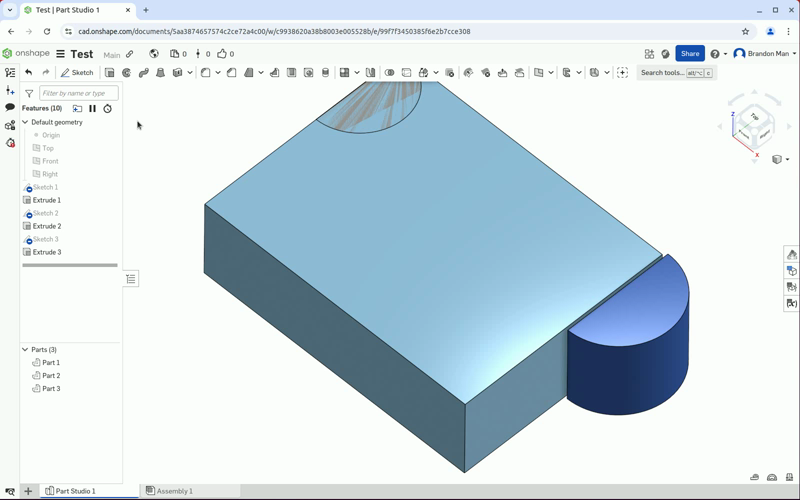
mouse_move(73, 189)
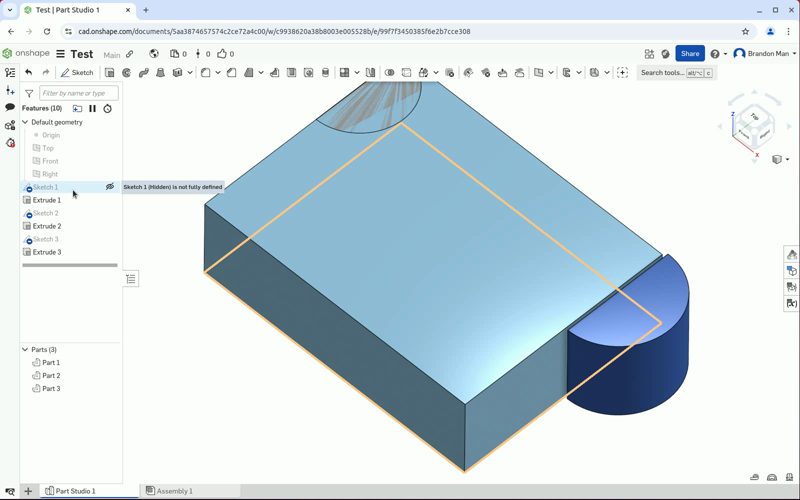
click(73, 189)